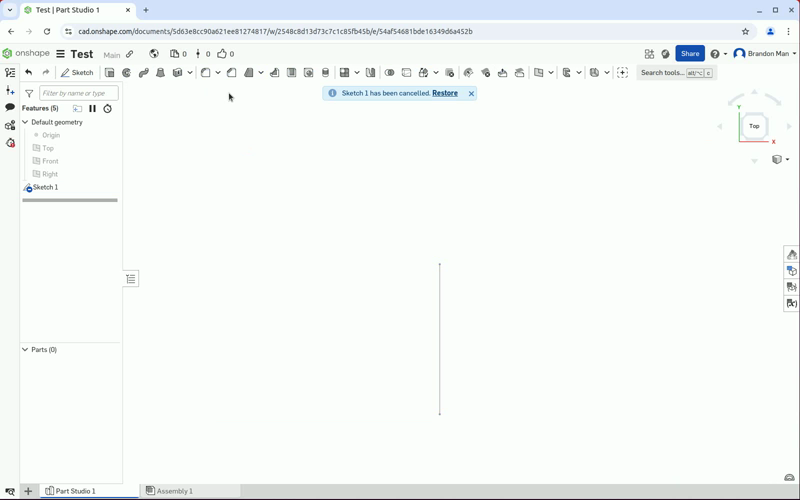
key(shift+h)
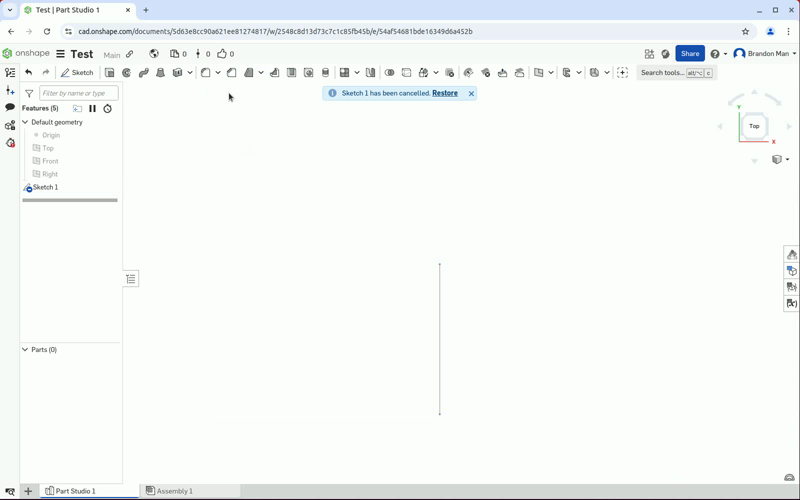
key(shift+s)
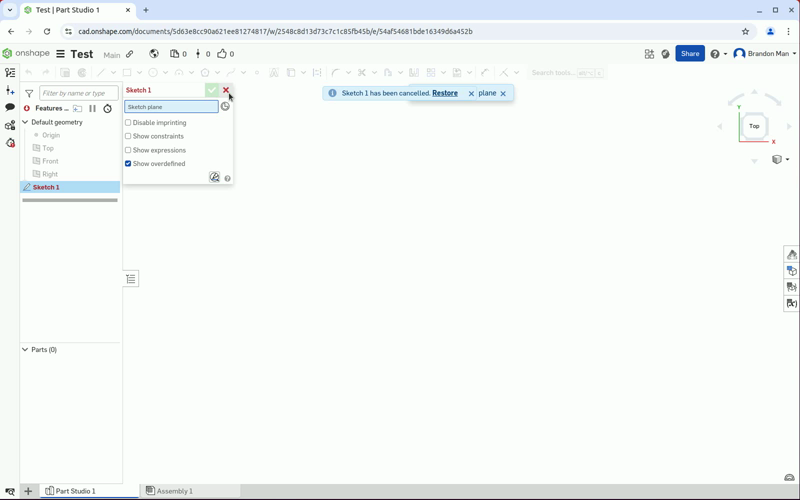
mouse_move(73, 150)
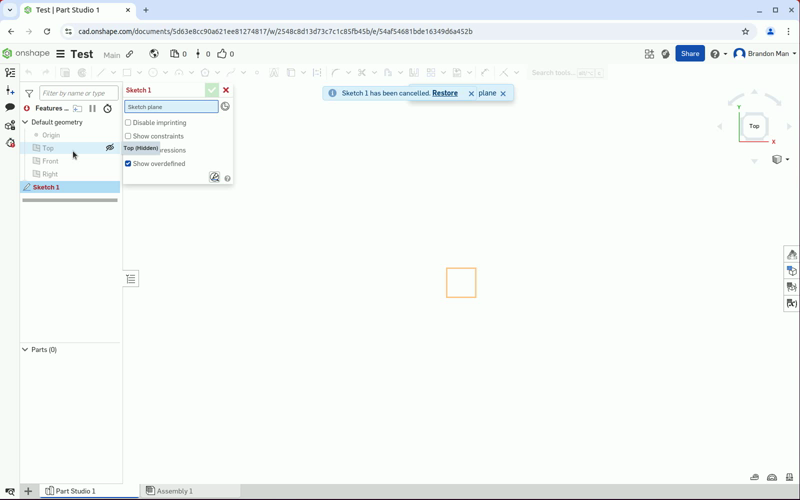
click(73, 150)
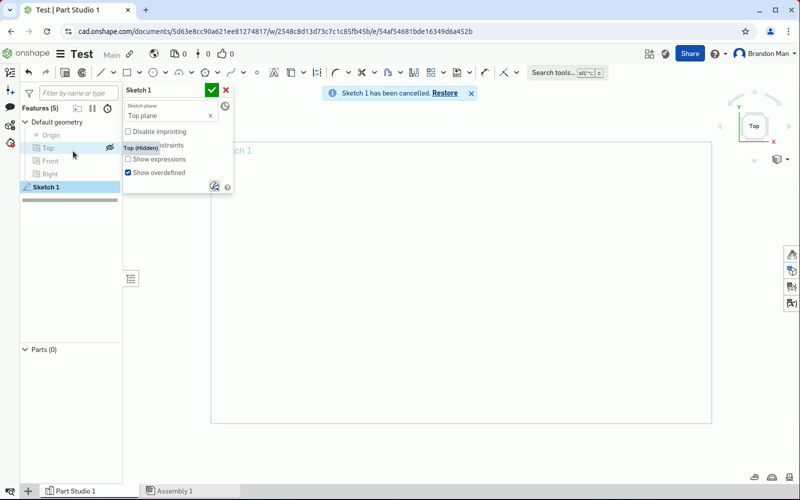
mouse_move(73, 352)
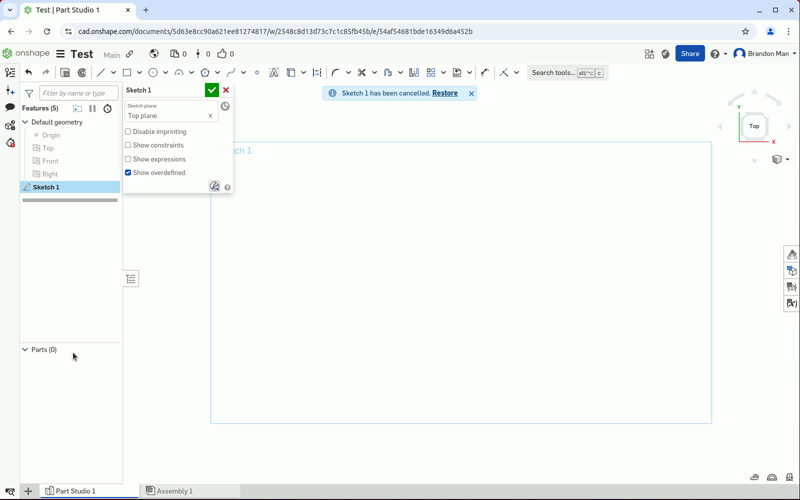
key(y)
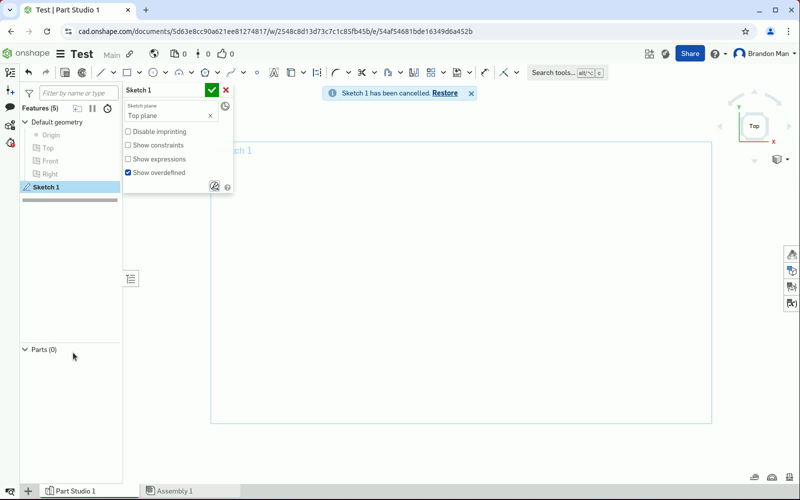
key(l)
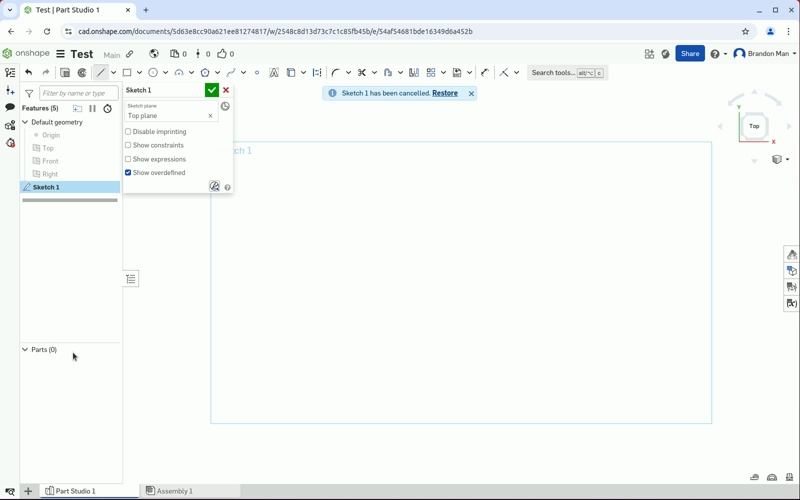
key_down(shift)
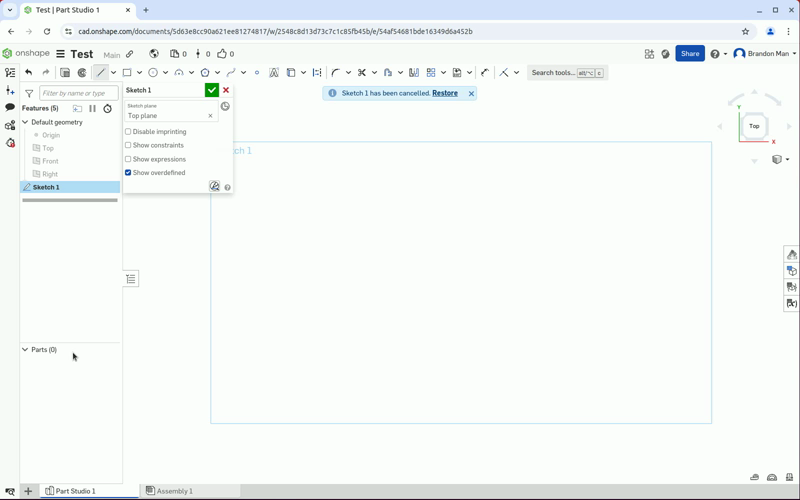
mouse_move(379, 309)
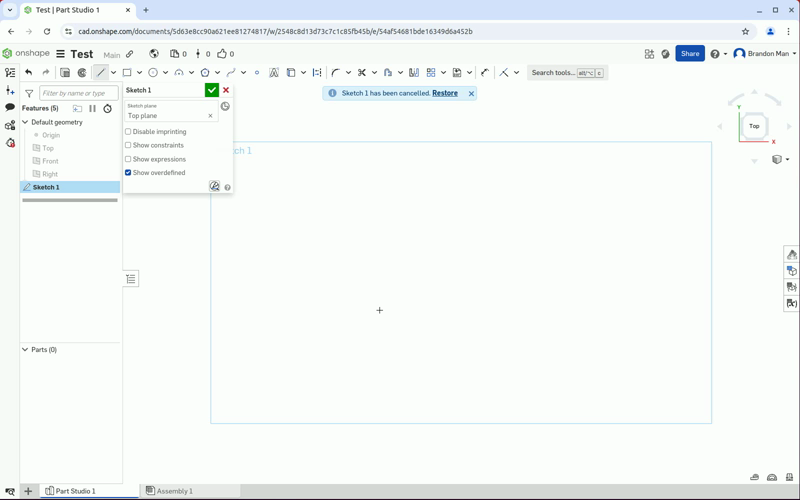
click(379, 309)
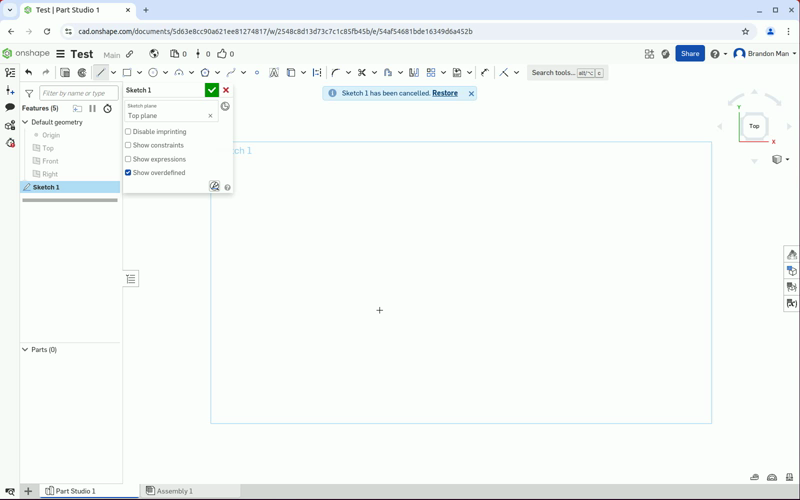
key_up(shift)
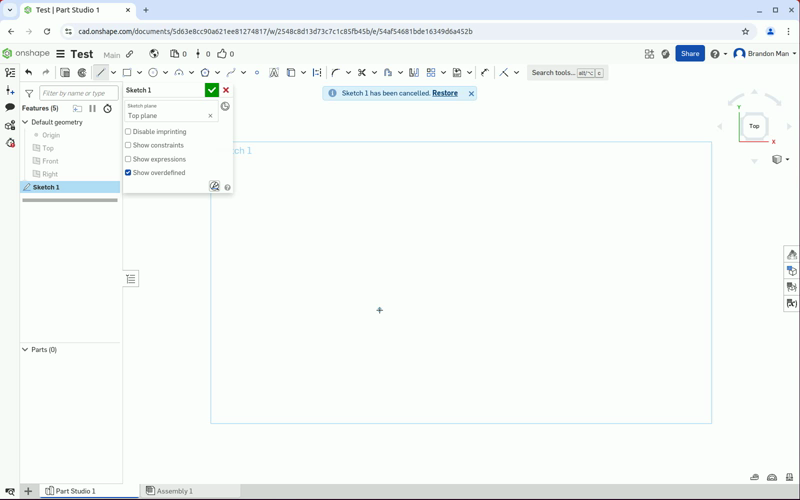
key_down(shift)
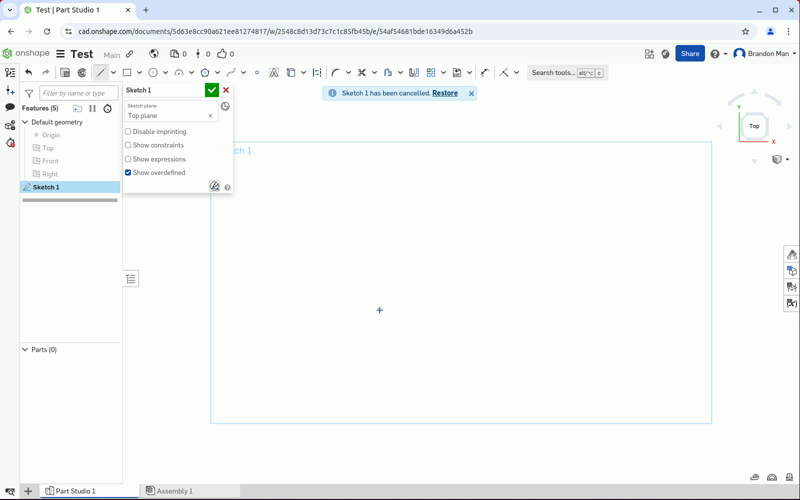
mouse_move(572, 309)
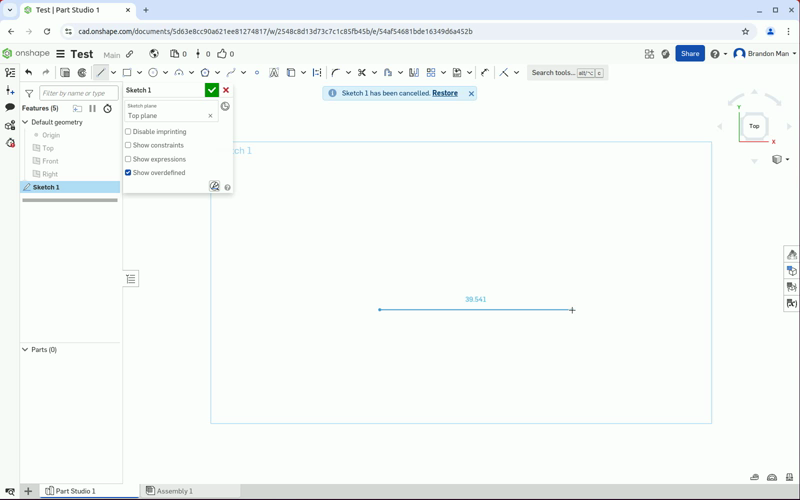
click(572, 309)
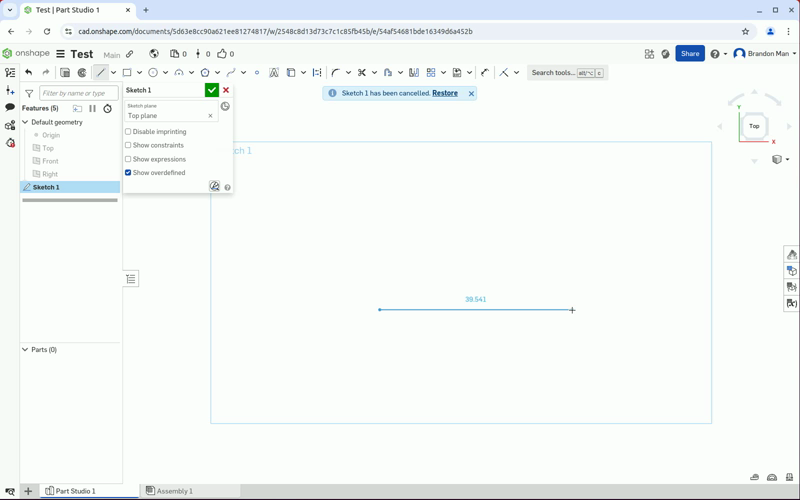
key_up(shift)
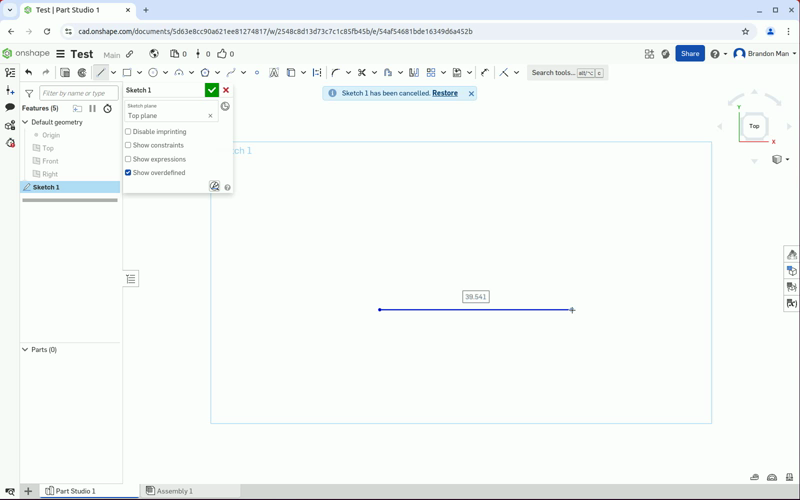
key_down(shift)
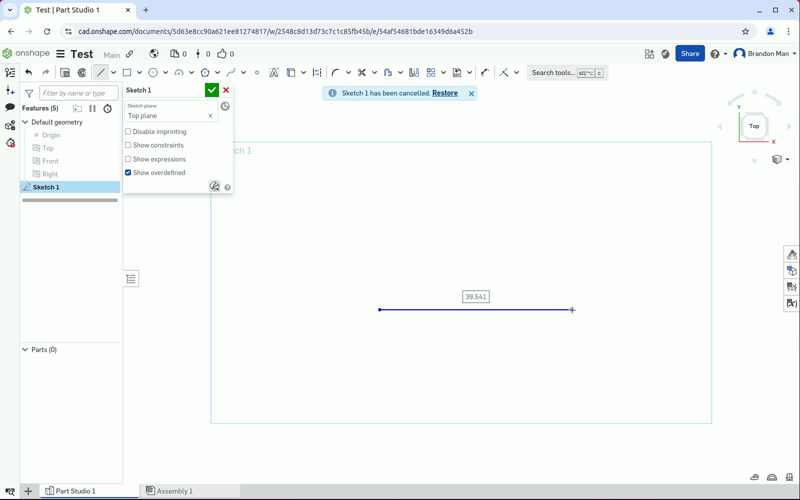
mouse_move(572, 234)
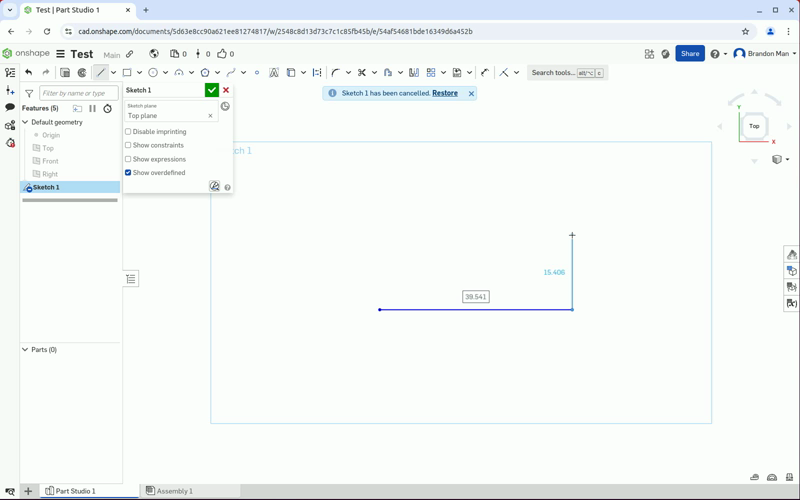
click(572, 234)
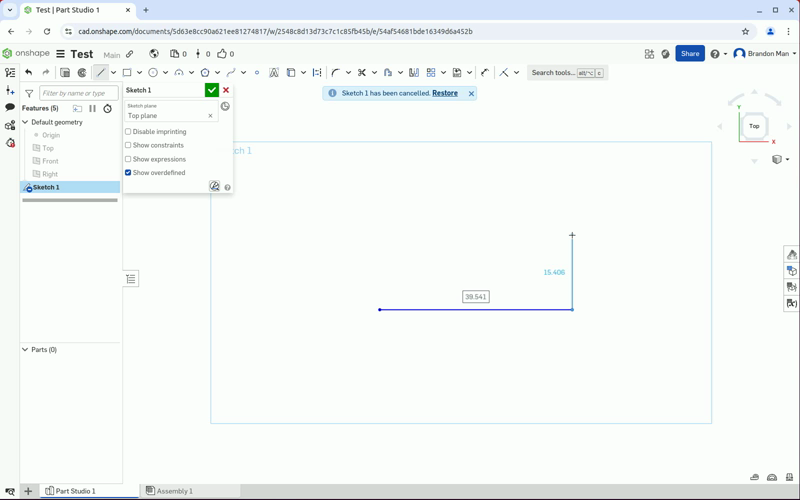
key_up(shift)
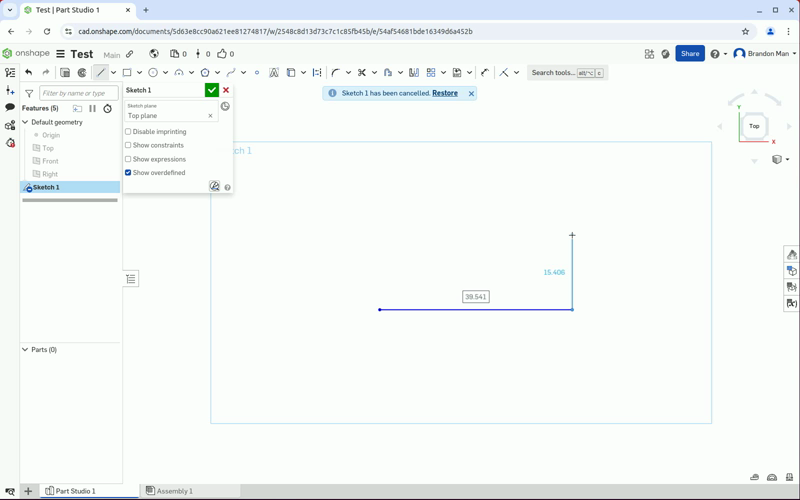
key_down(shift)
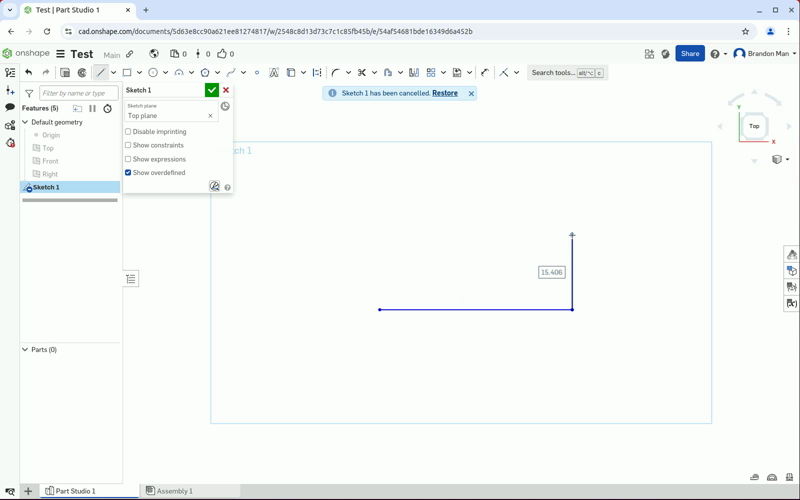
mouse_move(379, 234)
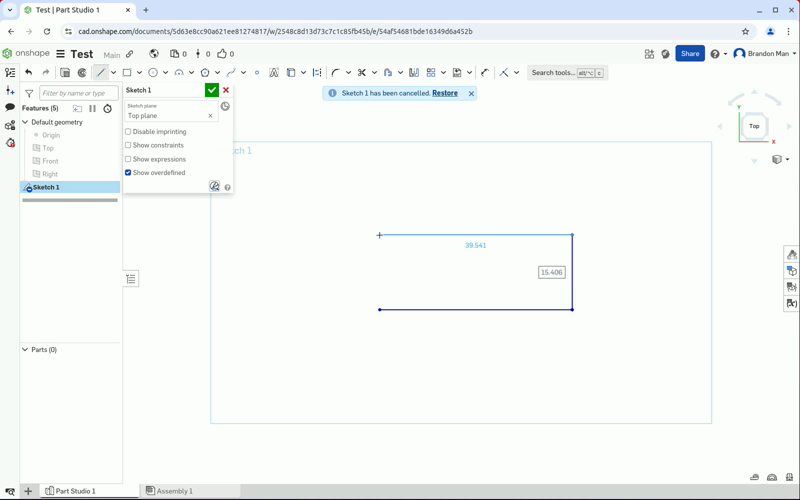
click(379, 234)
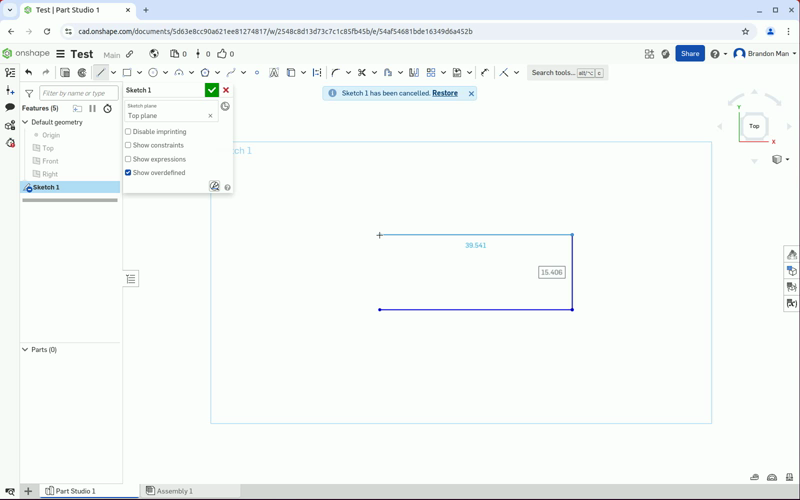
key_up(shift)
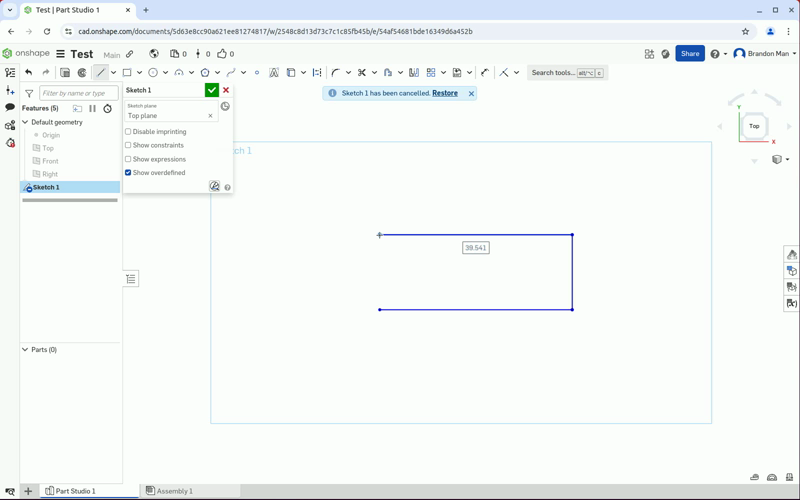
key_down(shift)
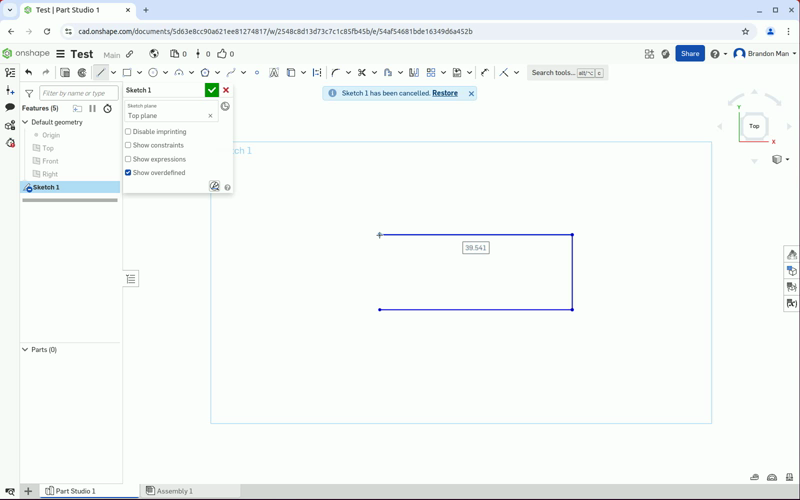
mouse_move(379, 309)
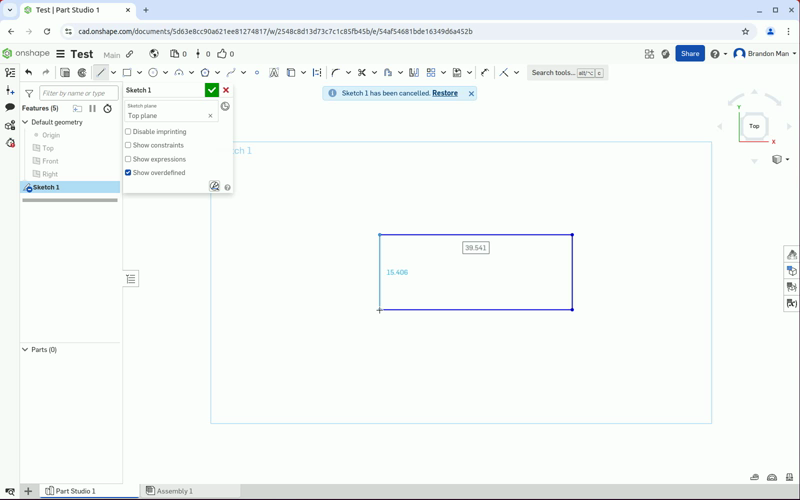
key_up(shift)
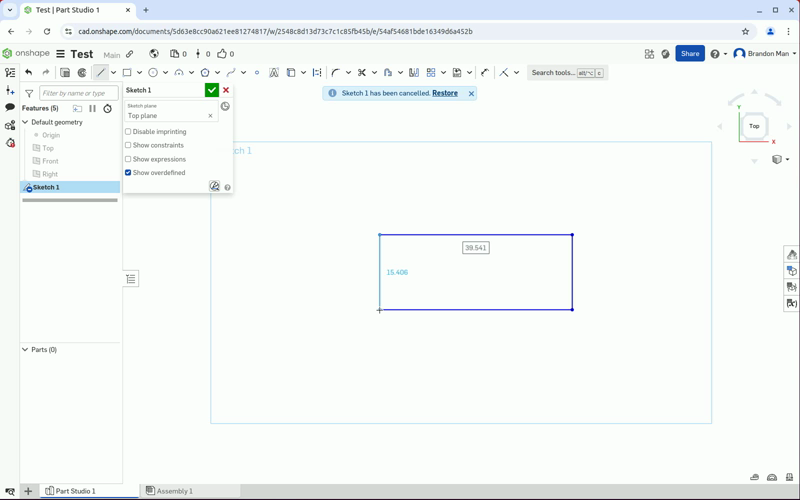
click(379, 309)
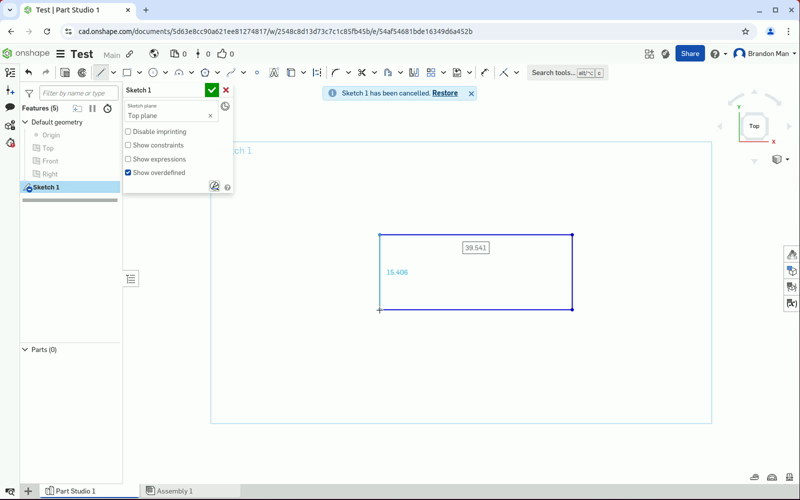
key(esc)
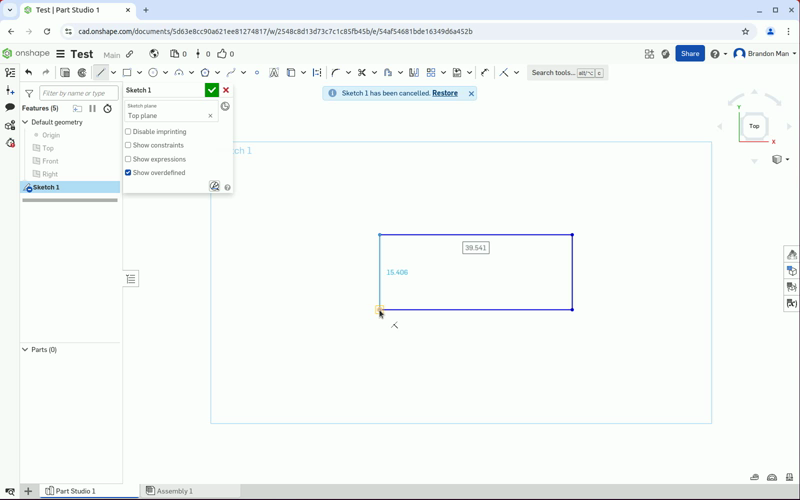
mouse_move(475, 267)
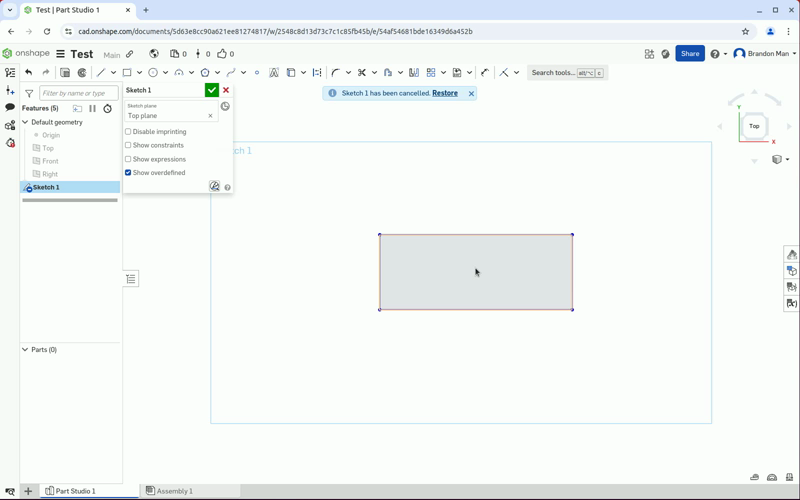
click(475, 267)
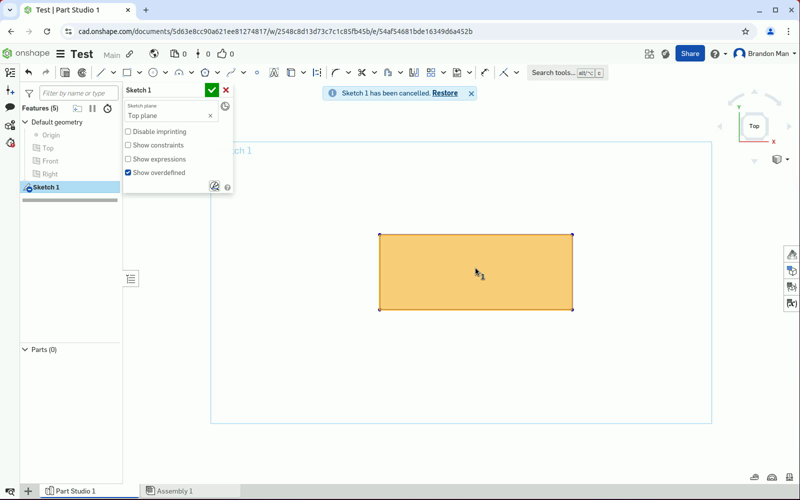
mouse_move(73, 352)
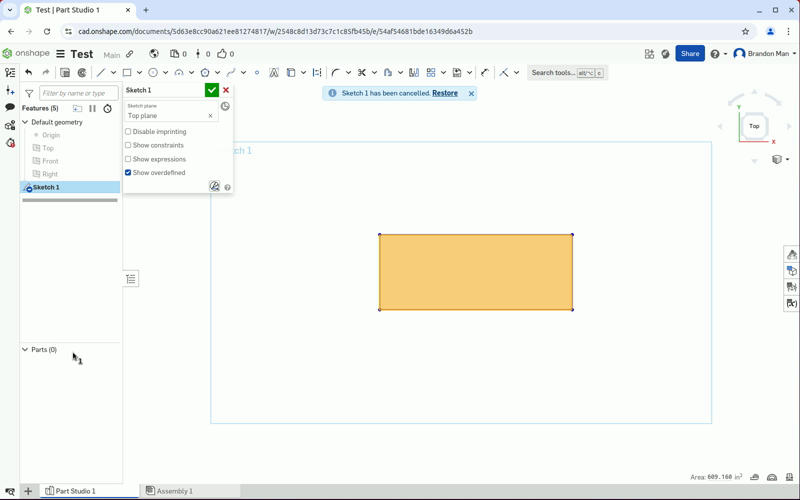
key(shift+y)
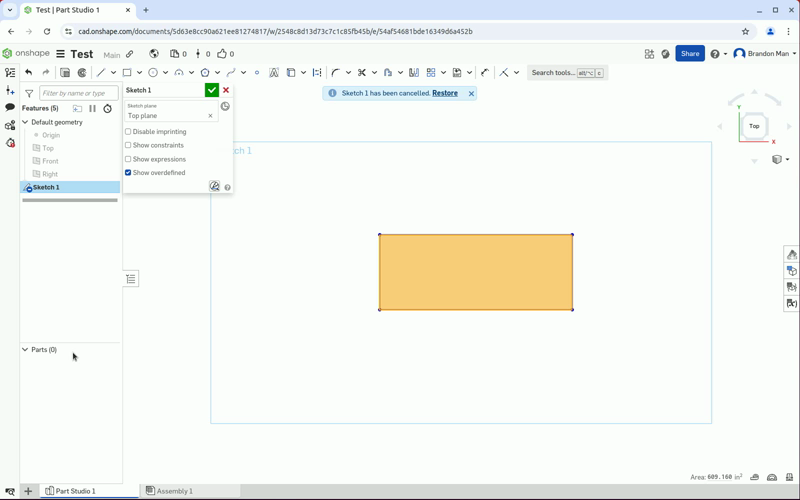
key(shift+e)
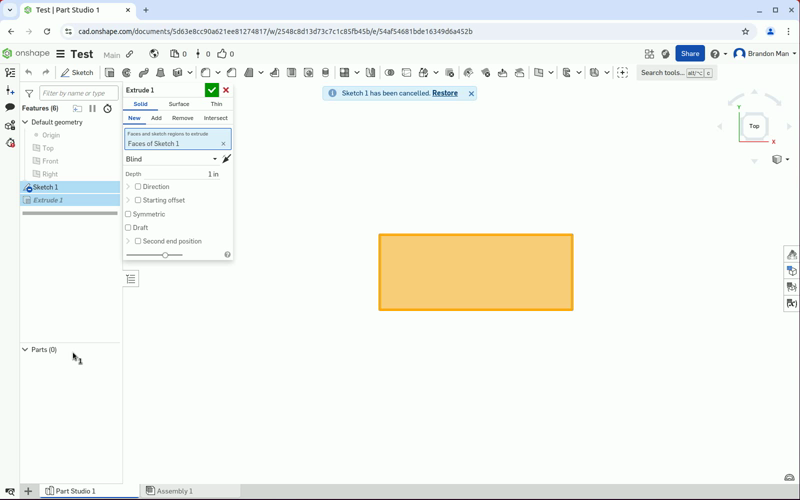
mouse_move(143, 106)
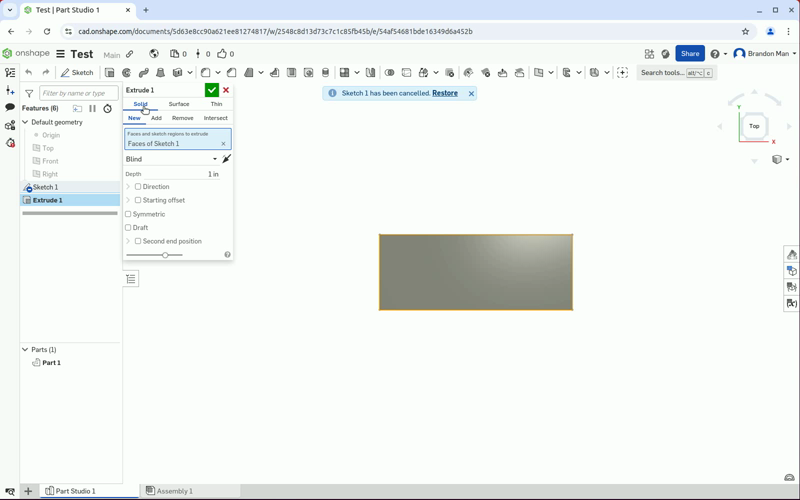
click(143, 106)
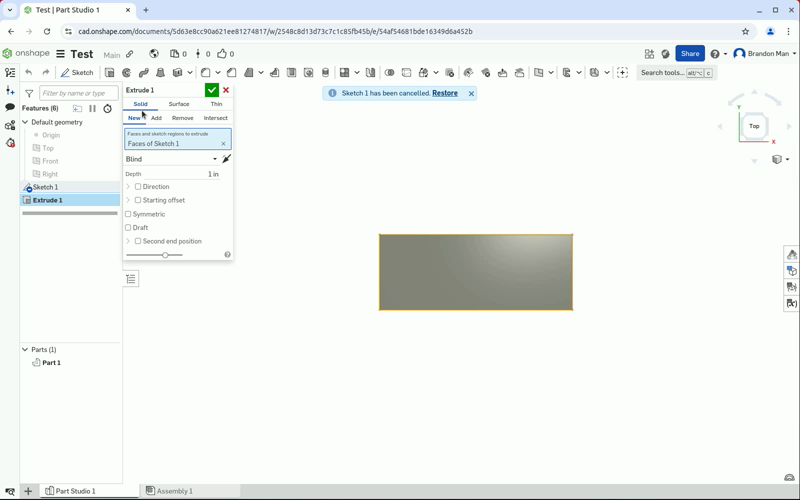
mouse_move(137, 120)
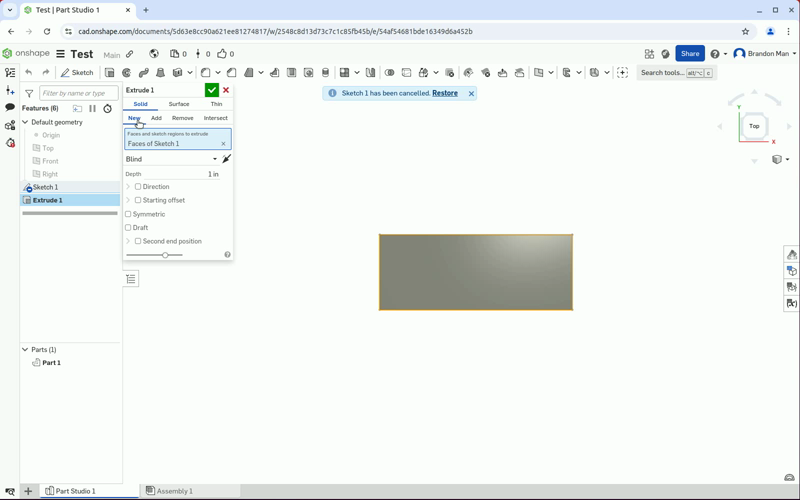
click(137, 120)
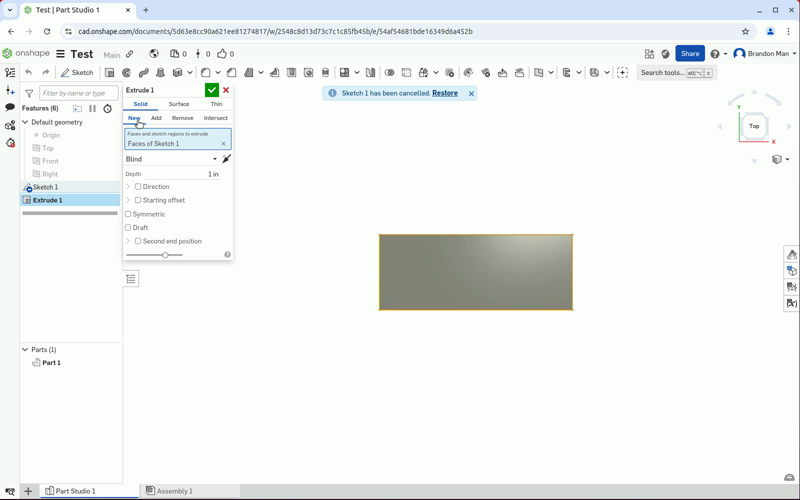
key(tab, 4)
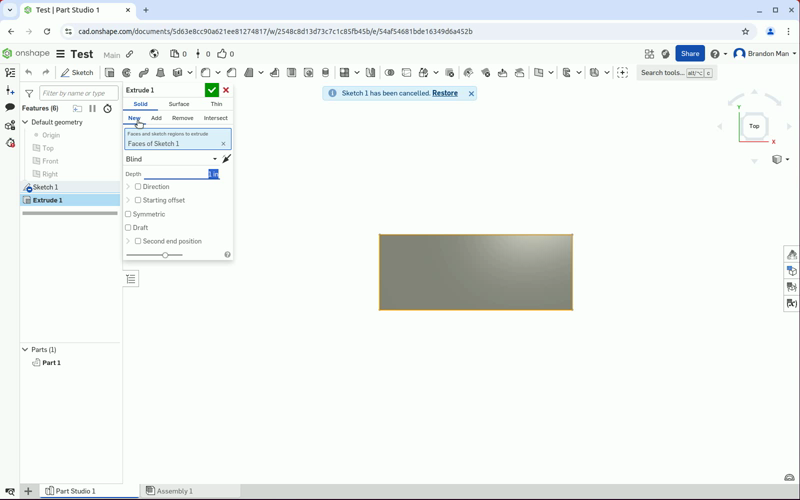
text(0.963)
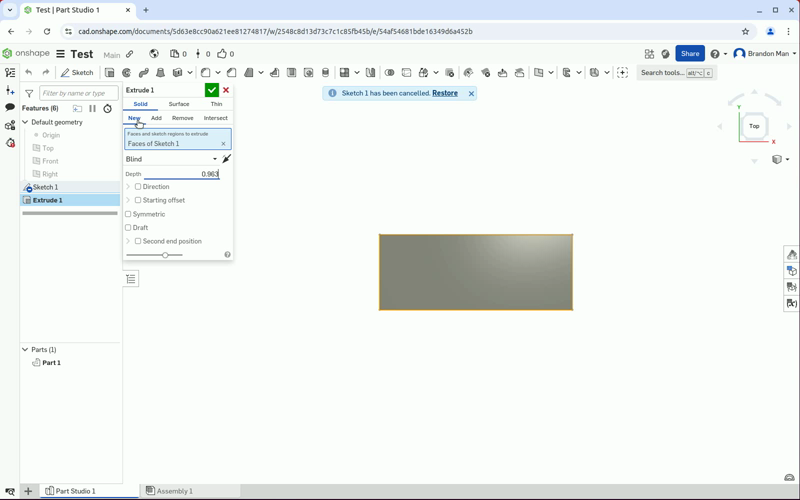
key(enter)
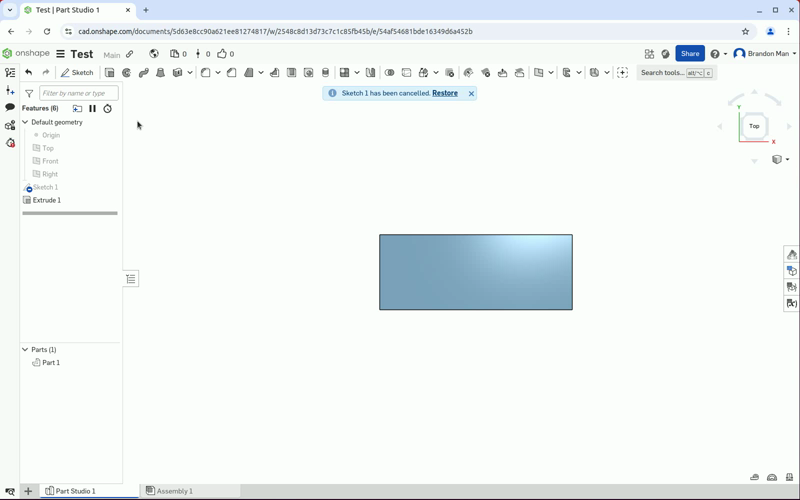
key(shift+h)
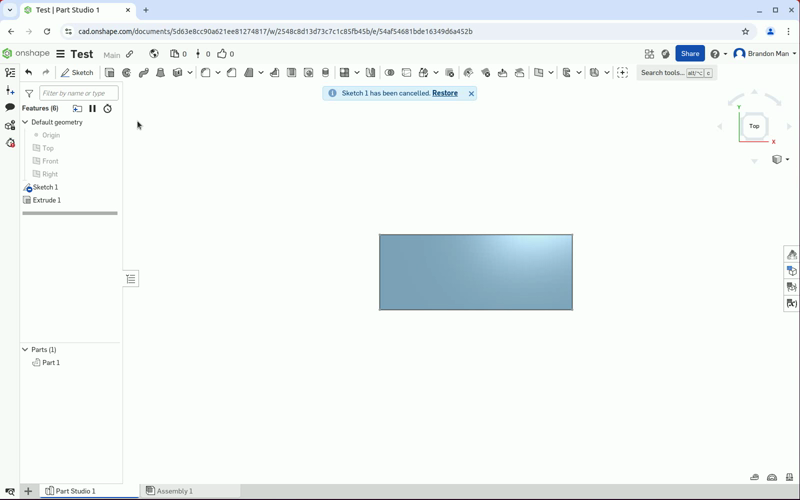
key(shift+h)
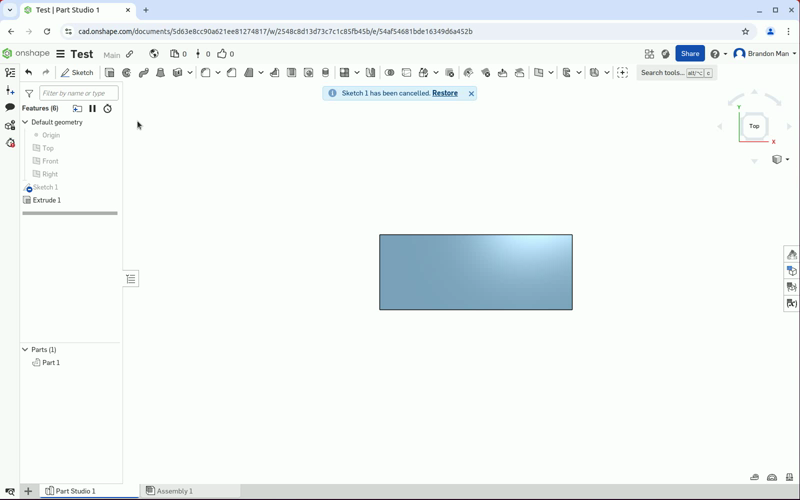
mouse_move(73, 189)
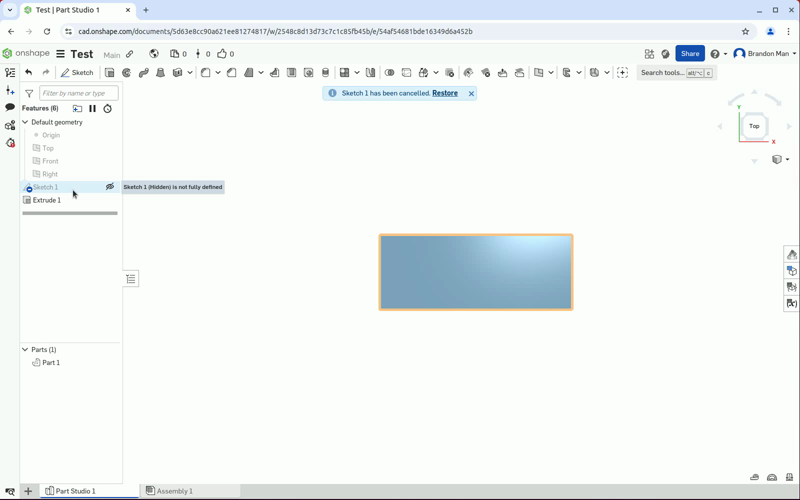
click(73, 189)
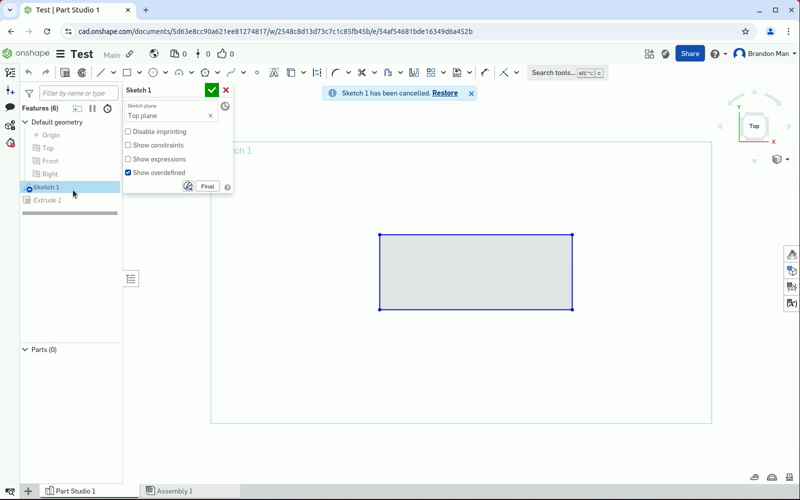
mouse_move(229, 92)
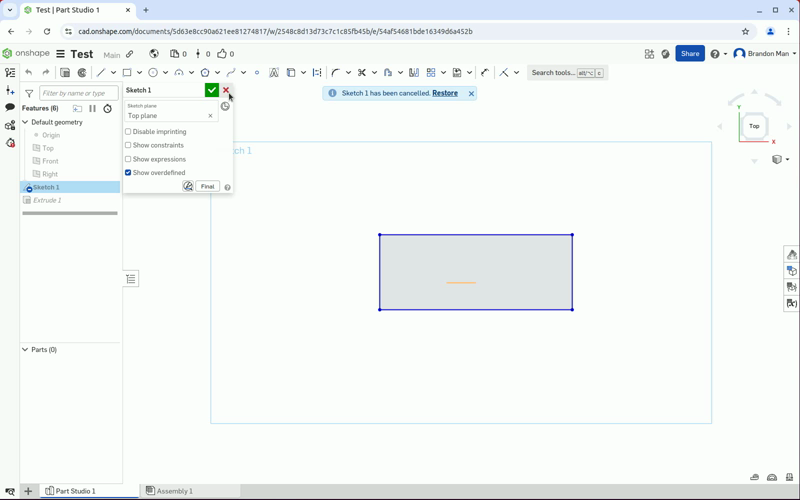
click(229, 92)
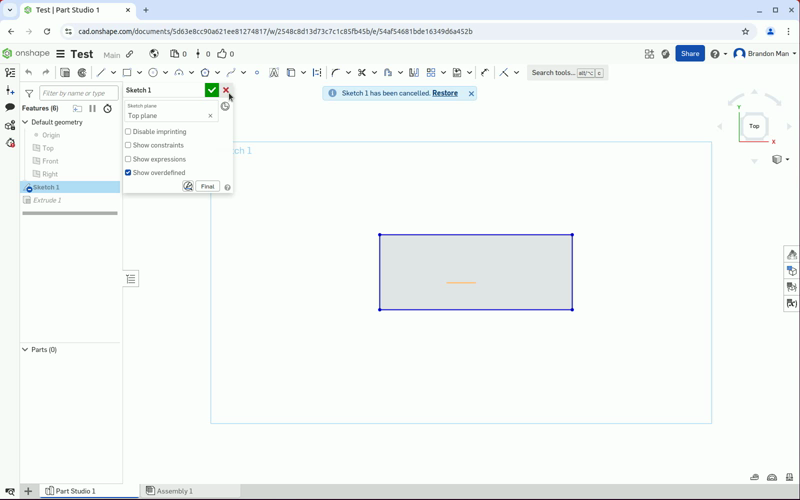
key(shift+s)
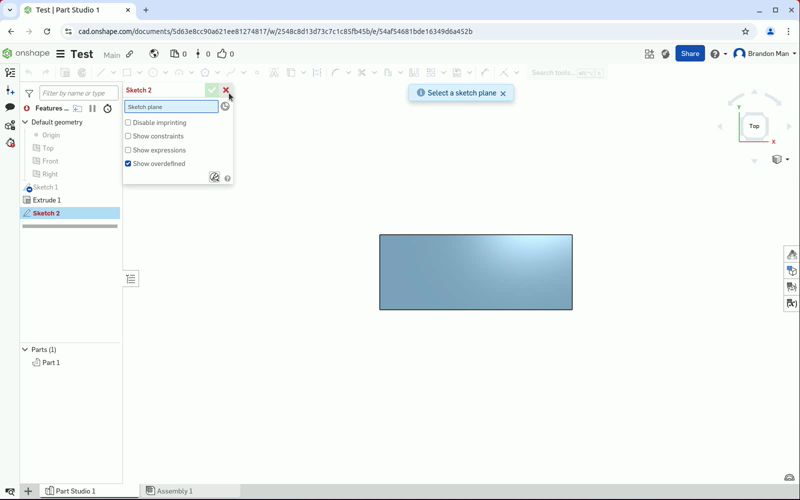
mouse_move(73, 150)
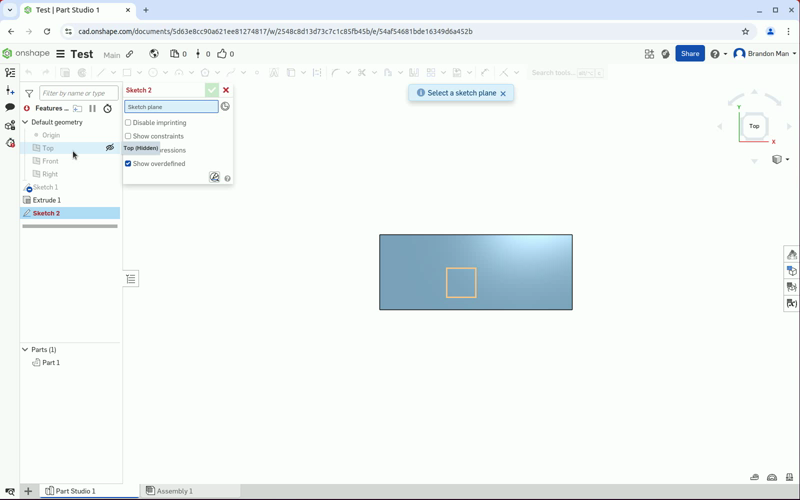
click(73, 150)
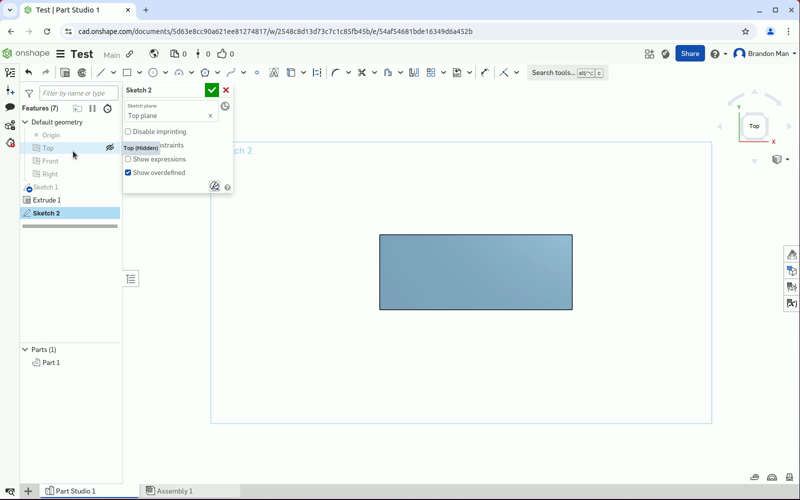
mouse_move(73, 352)
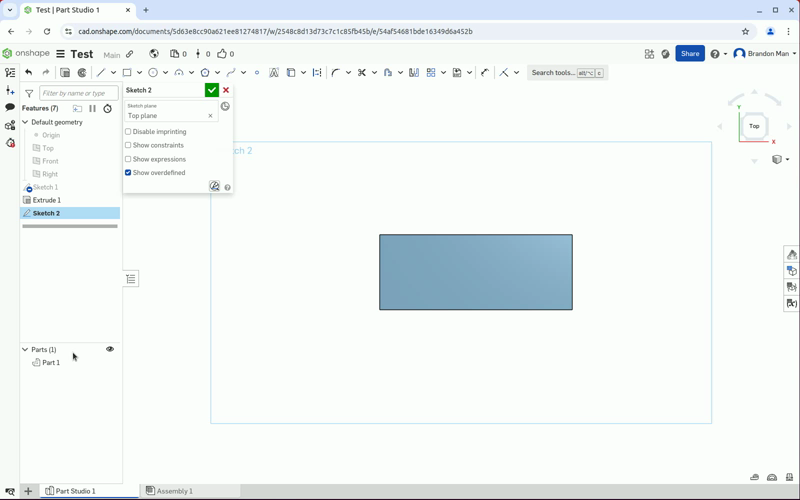
key(y)
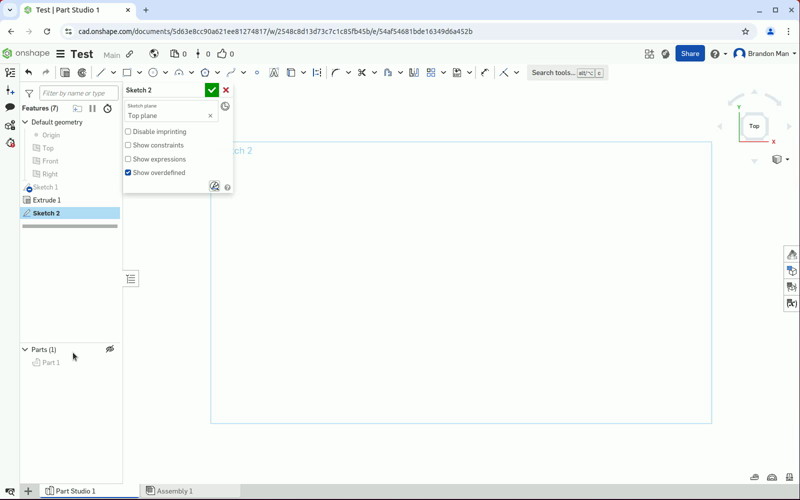
key(l)
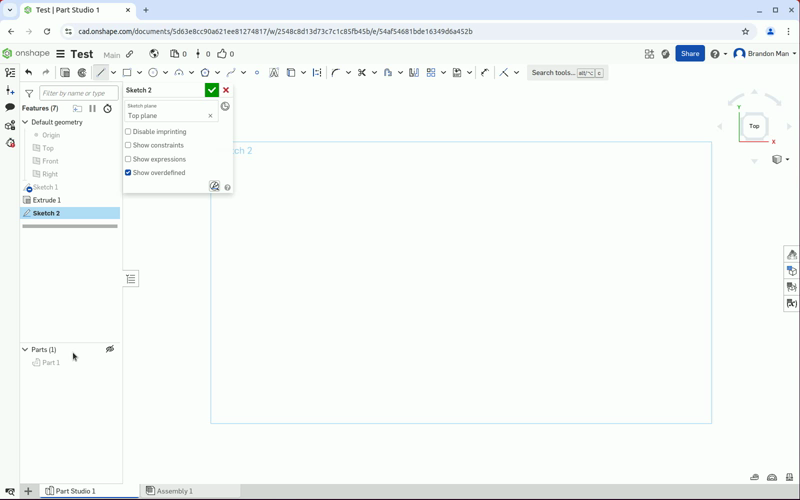
key_down(shift)
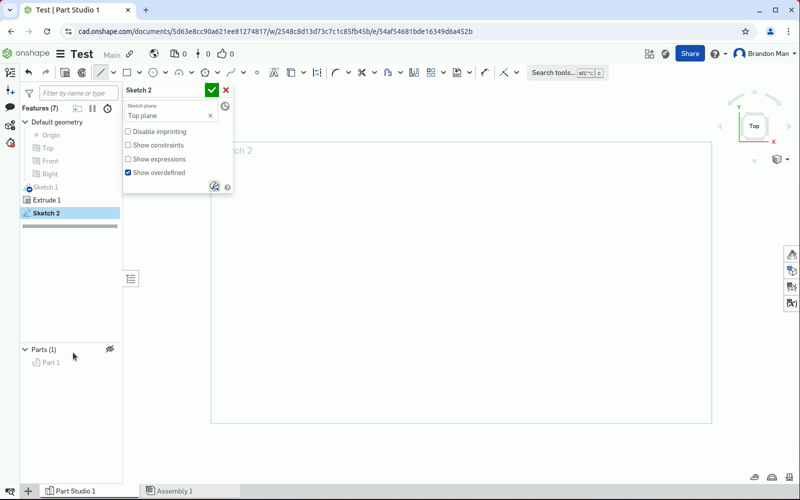
mouse_move(507, 260)
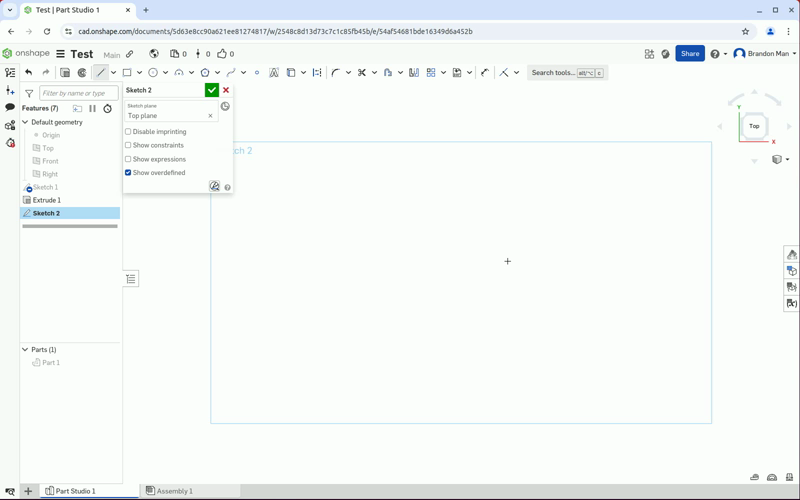
click(507, 260)
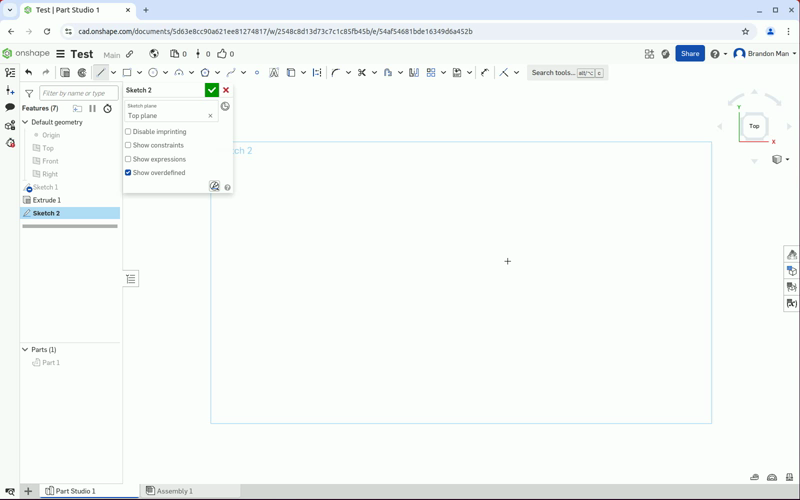
key_up(shift)
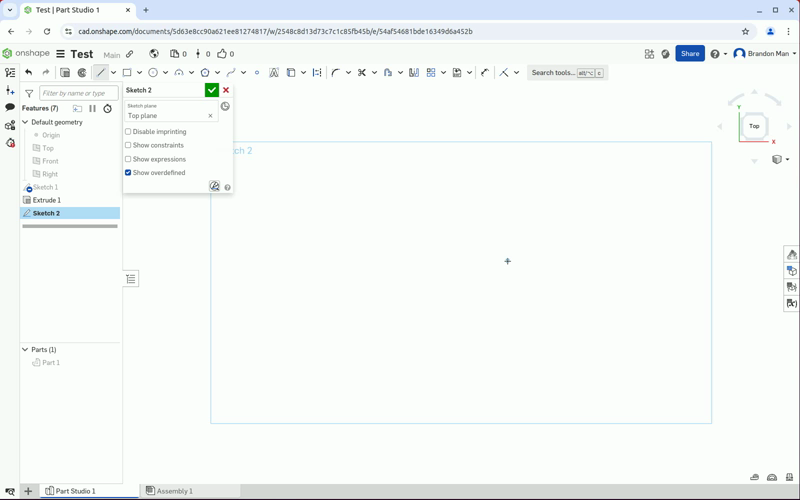
key_down(shift)
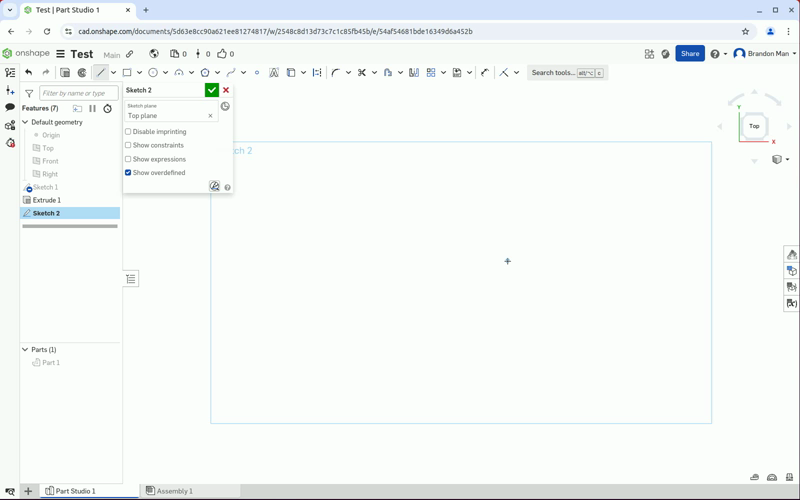
mouse_move(537, 260)
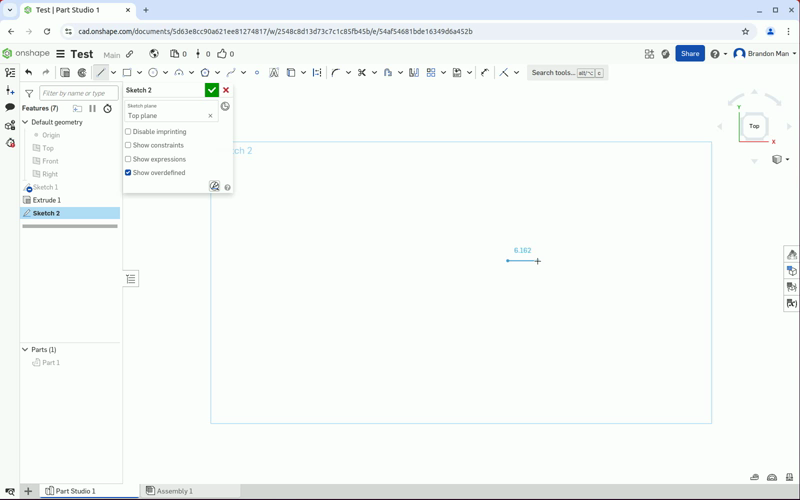
mouse_move(510, 260)
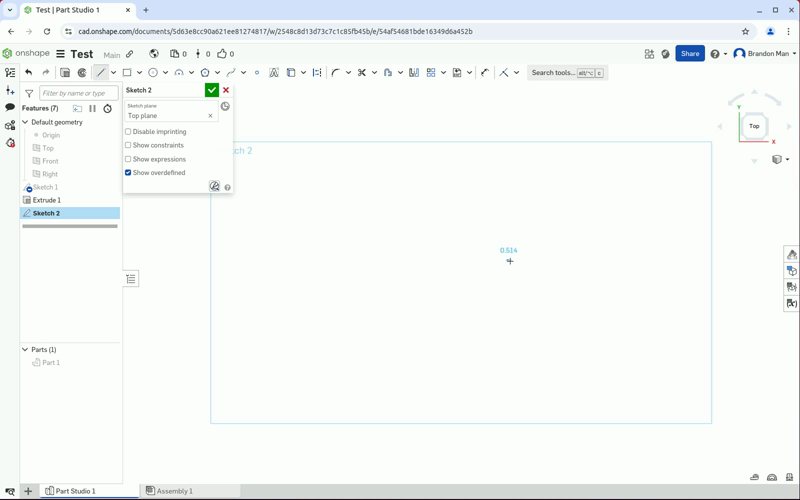
scroll(6)
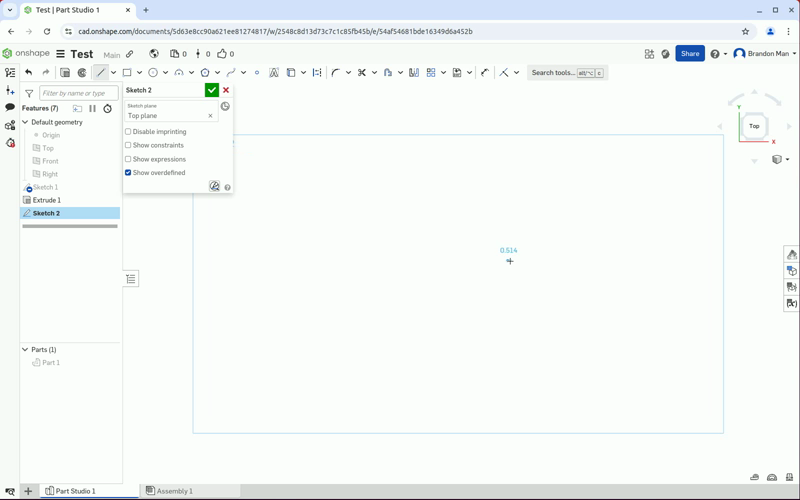
scroll(6)
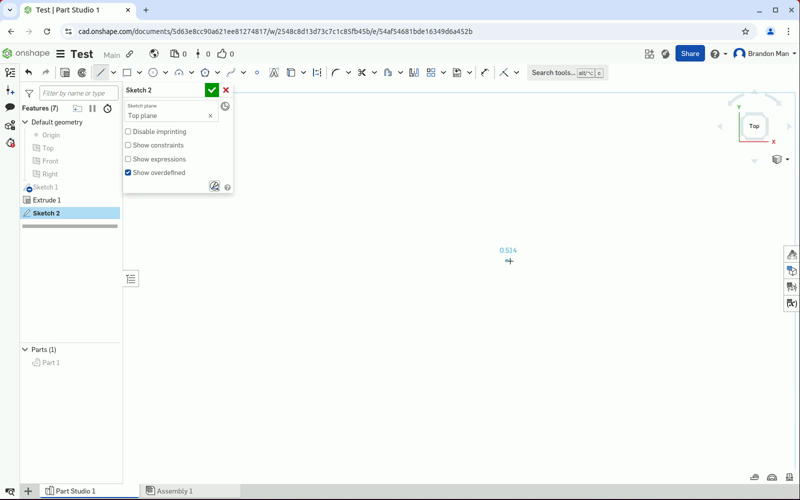
scroll(6)
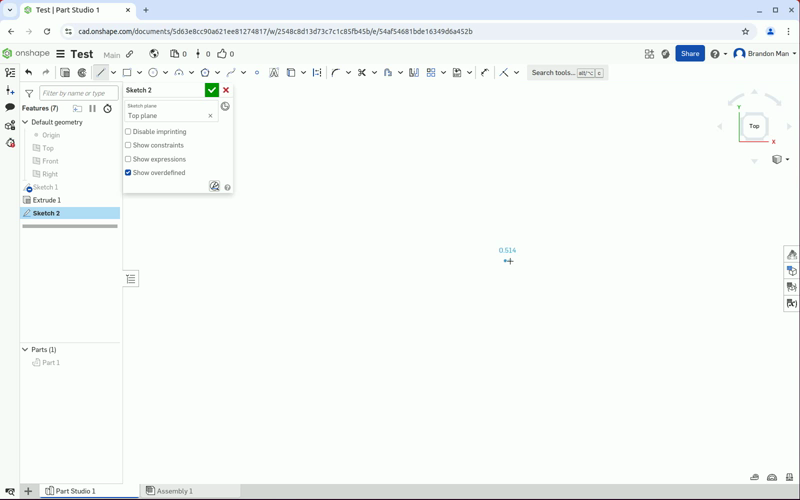
scroll(6)
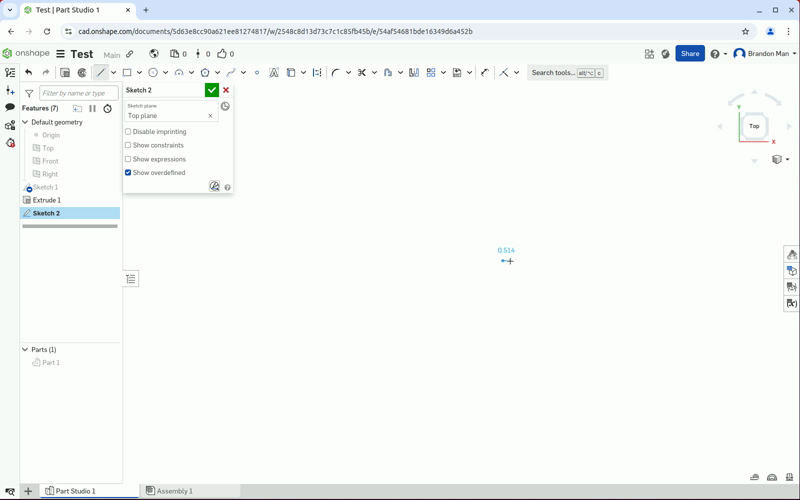
scroll(6)
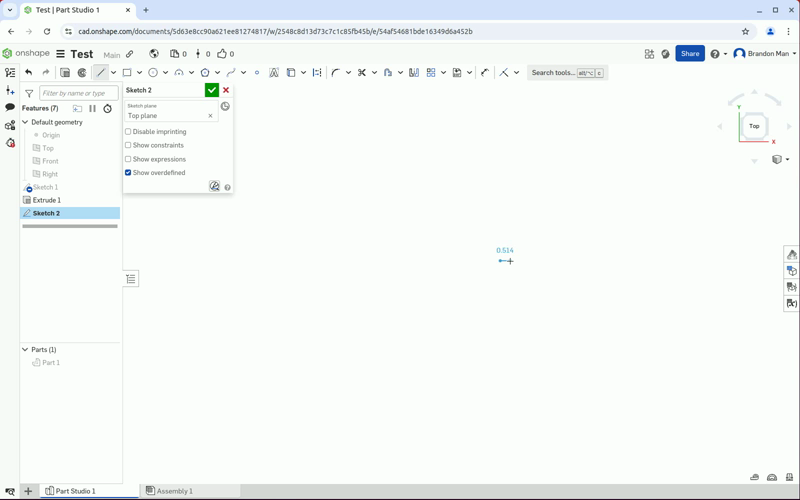
scroll(6)
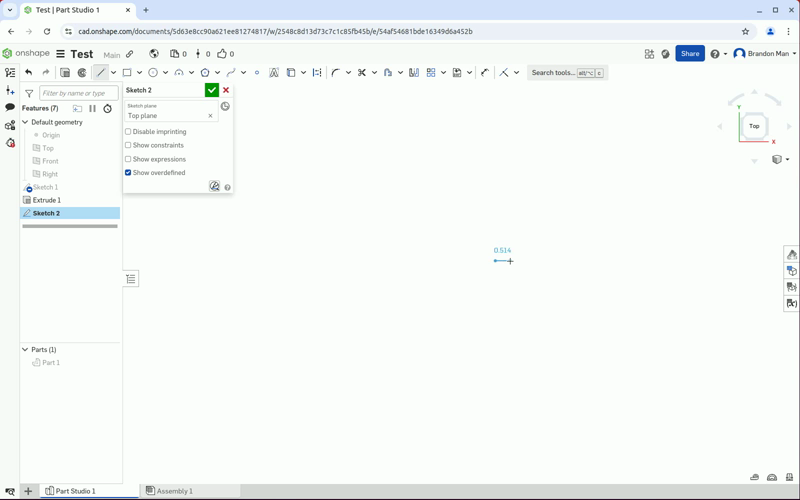
scroll(6)
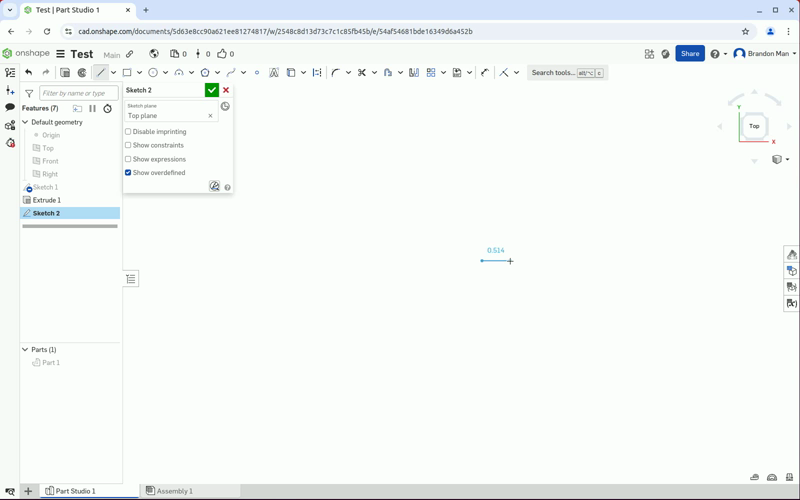
click(510, 260)
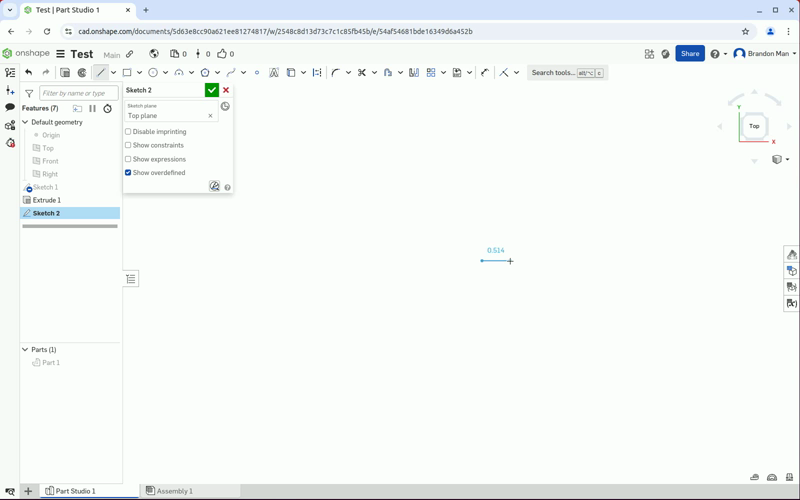
scroll(-6)
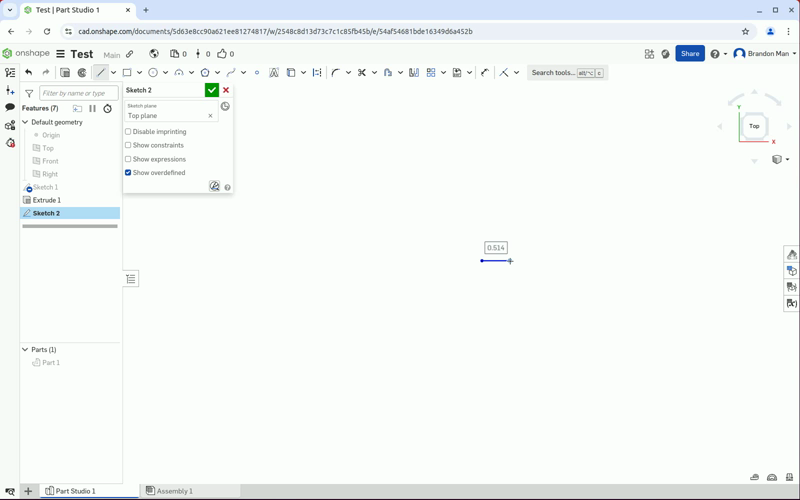
scroll(-6)
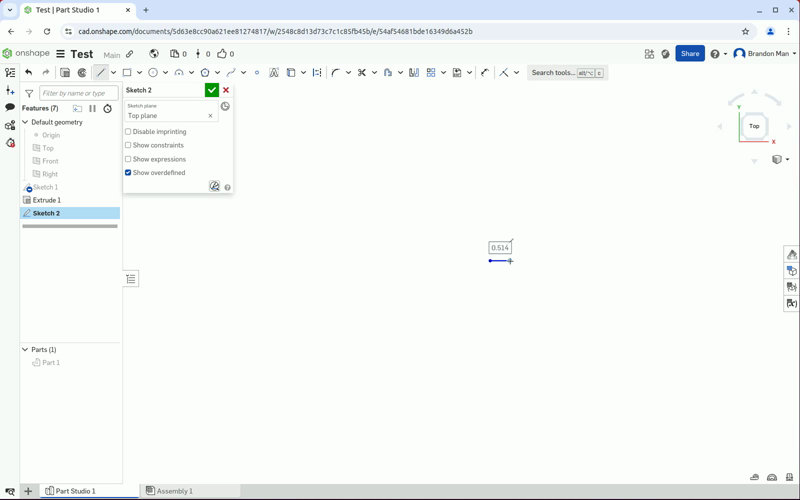
scroll(-6)
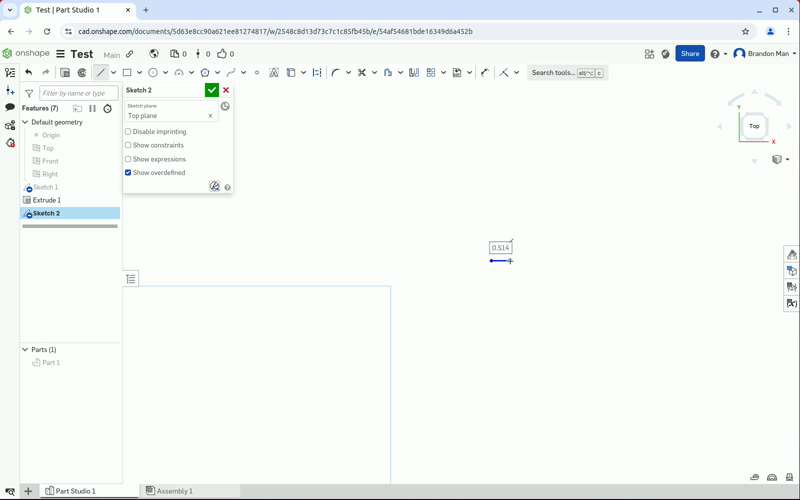
scroll(-6)
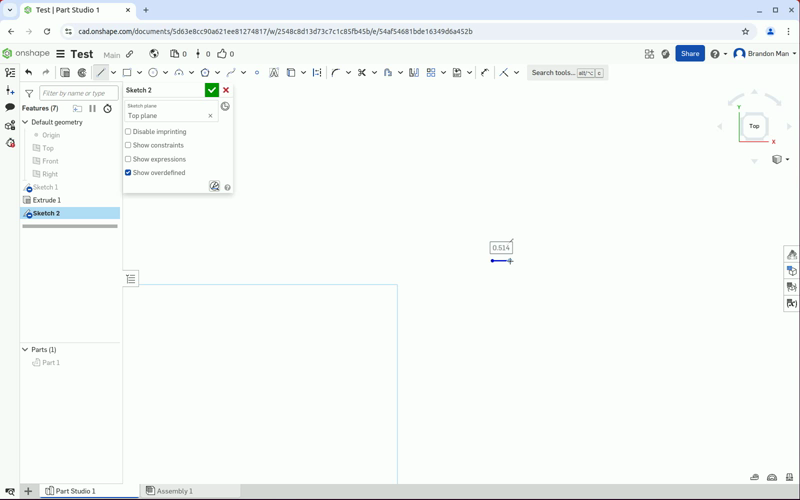
scroll(-6)
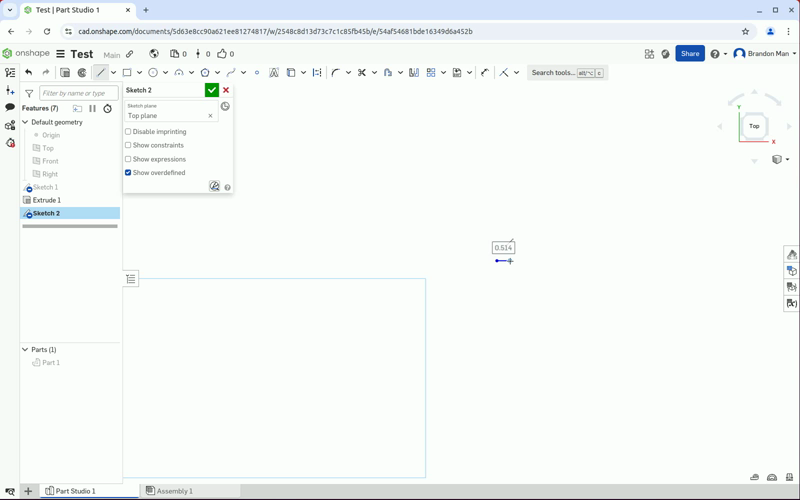
scroll(-6)
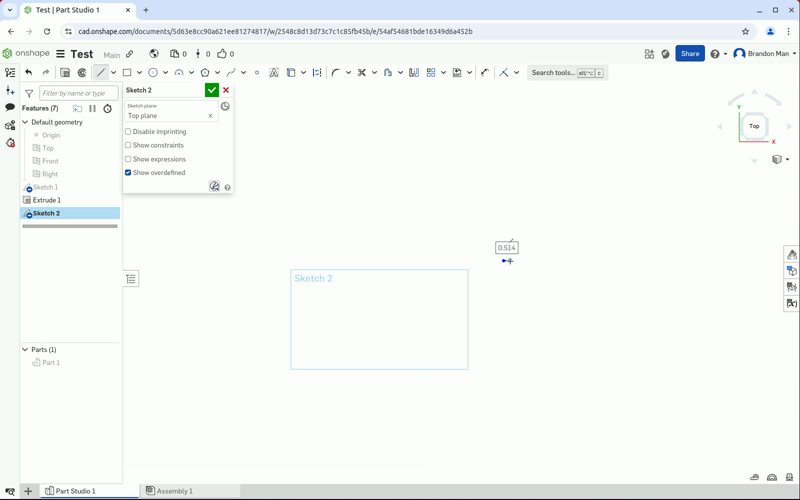
scroll(-6)
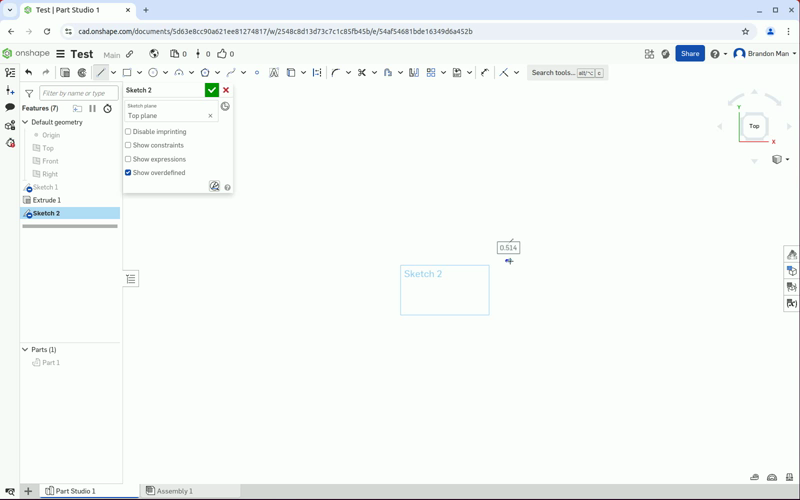
key_up(shift)
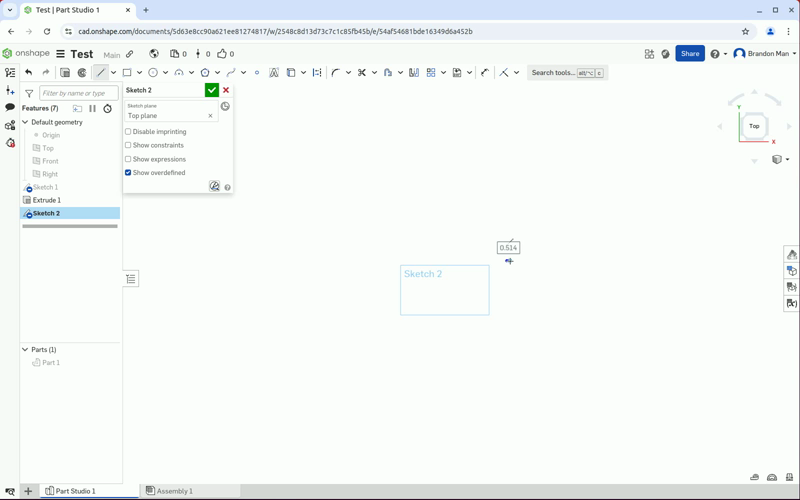
key_down(shift)
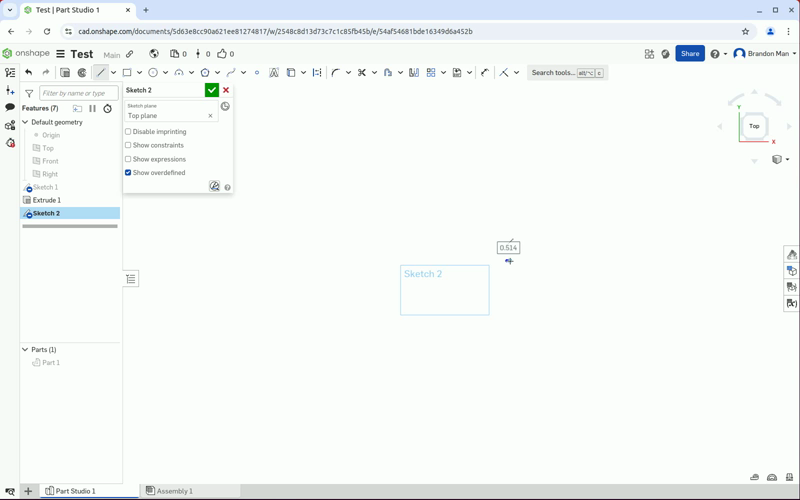
mouse_move(540, 260)
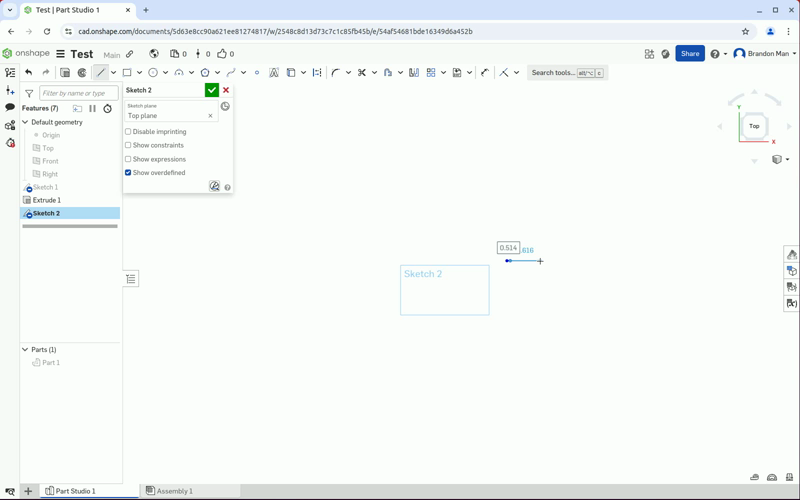
mouse_move(510, 235)
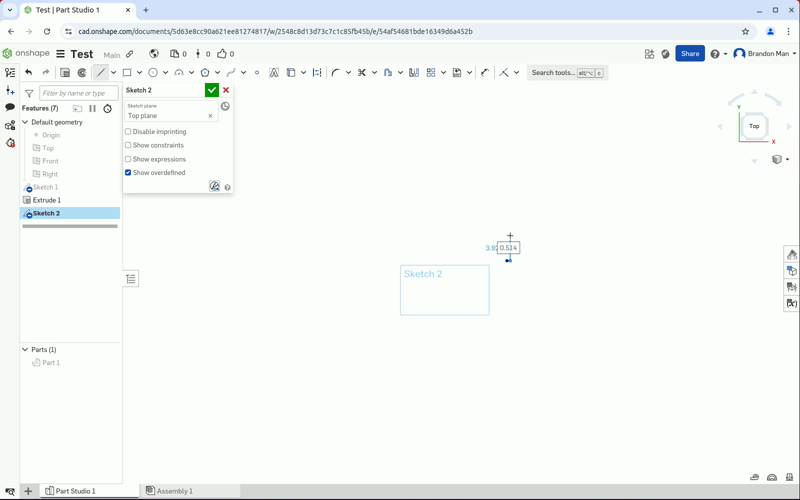
click(510, 235)
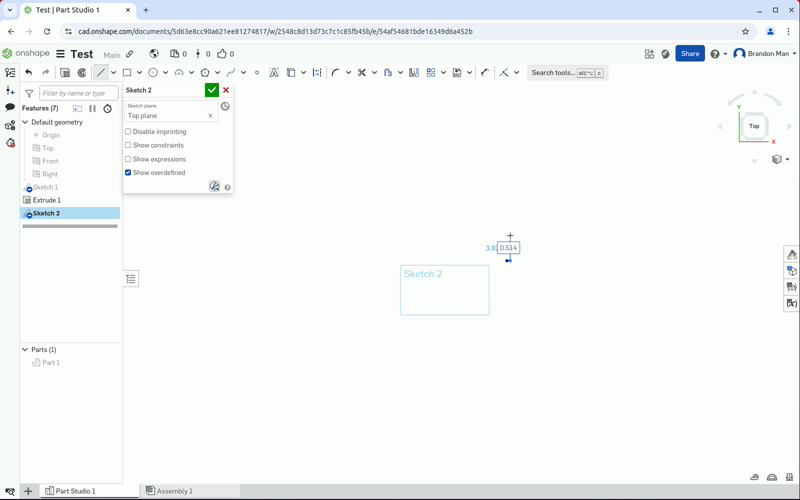
key_up(shift)
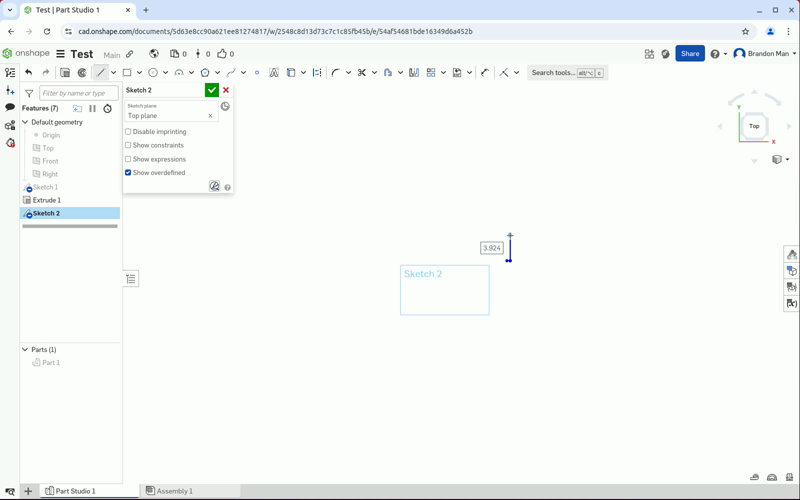
key_down(shift)
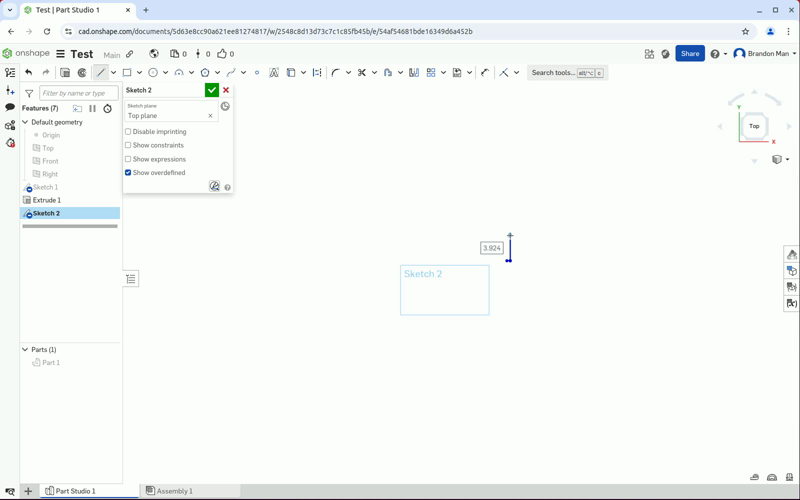
mouse_move(540, 235)
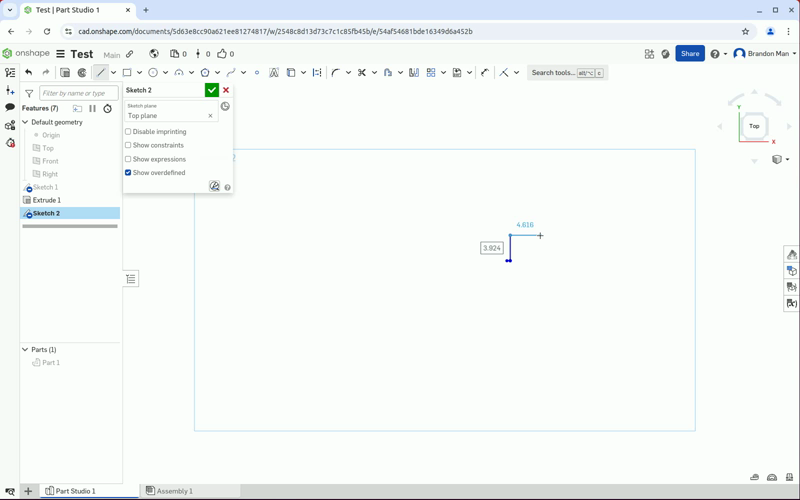
mouse_move(507, 235)
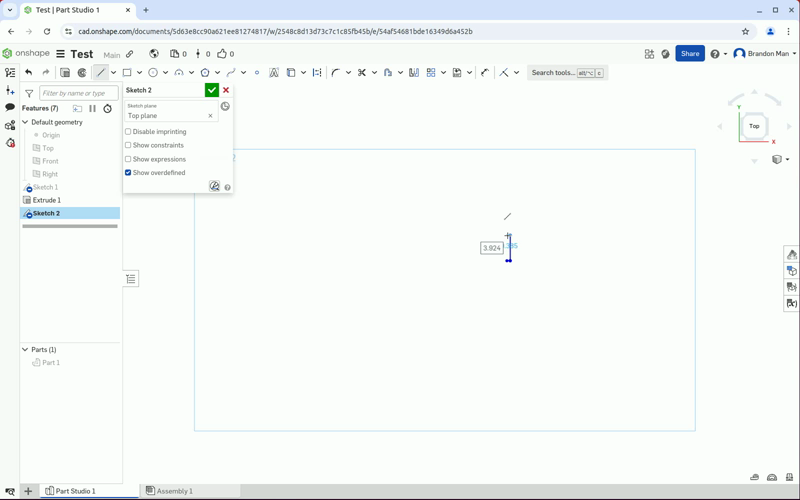
scroll(6)
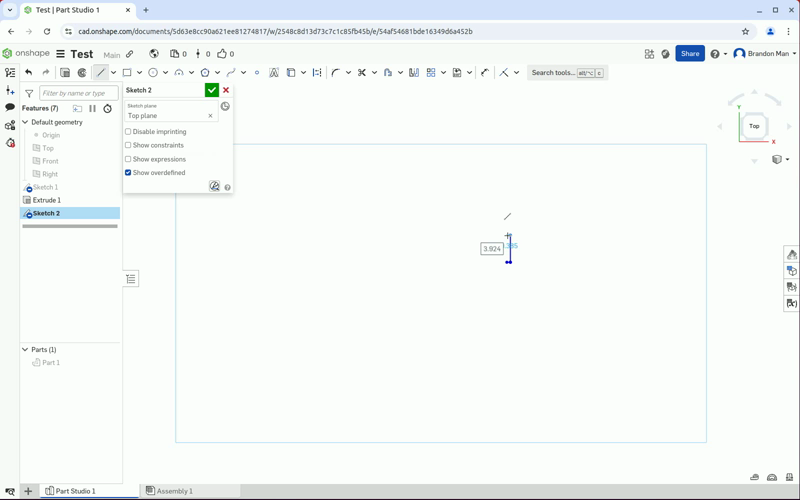
scroll(6)
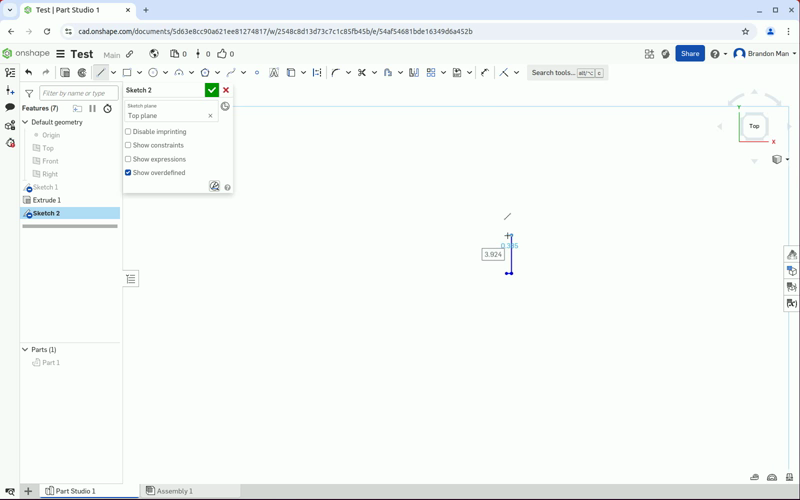
scroll(6)
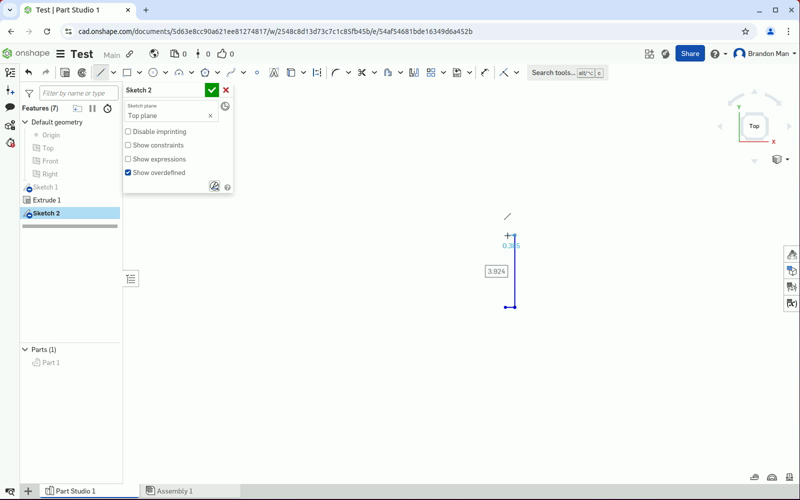
scroll(6)
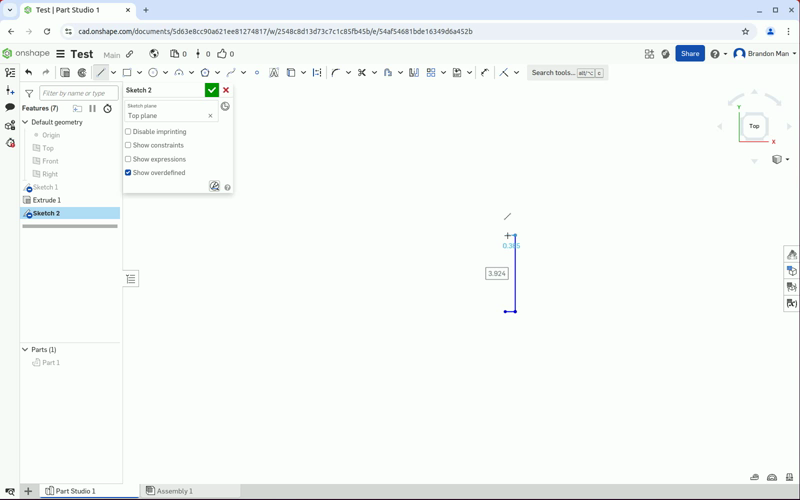
scroll(6)
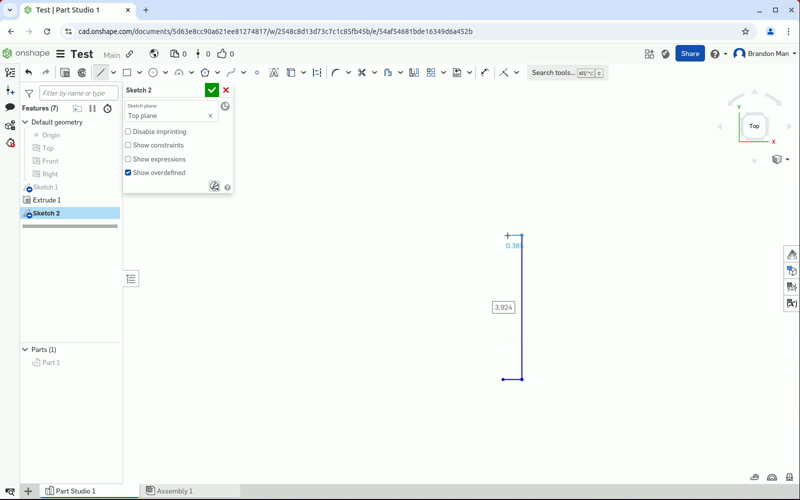
scroll(6)
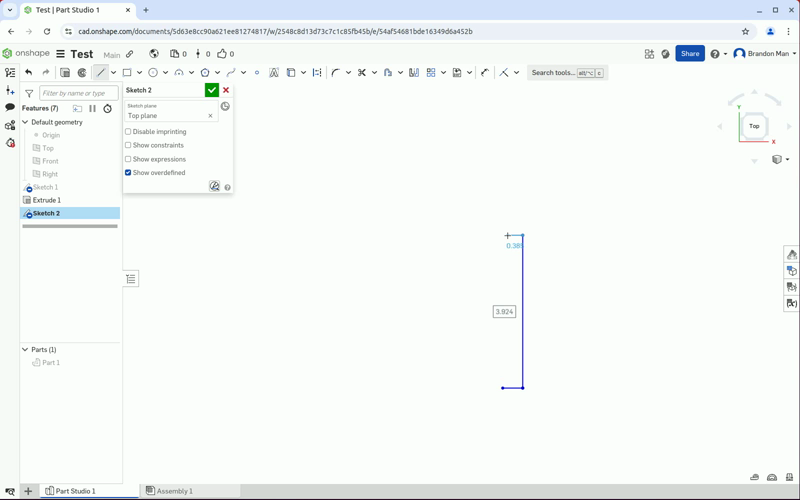
scroll(6)
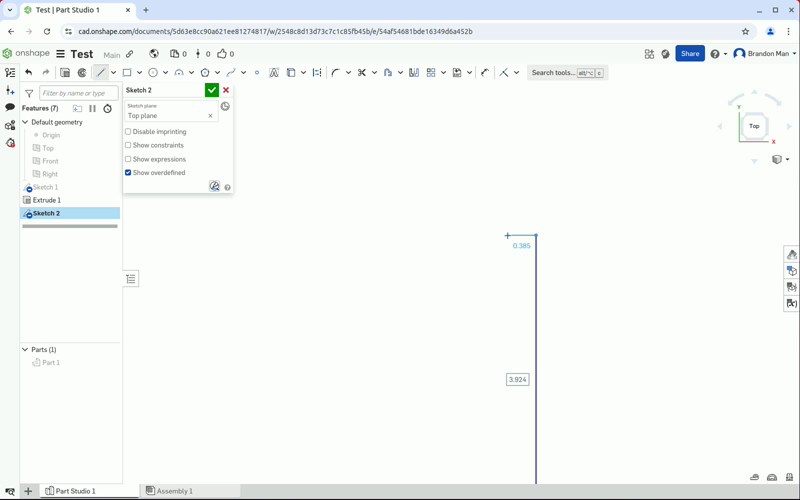
click(507, 235)
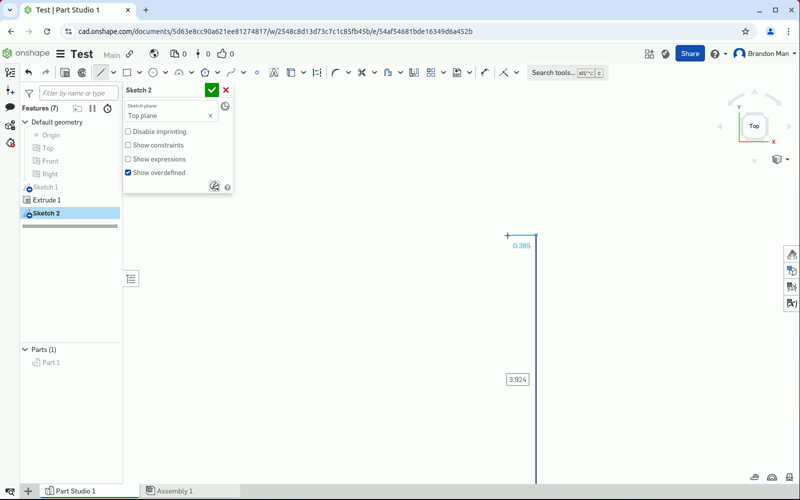
scroll(-6)
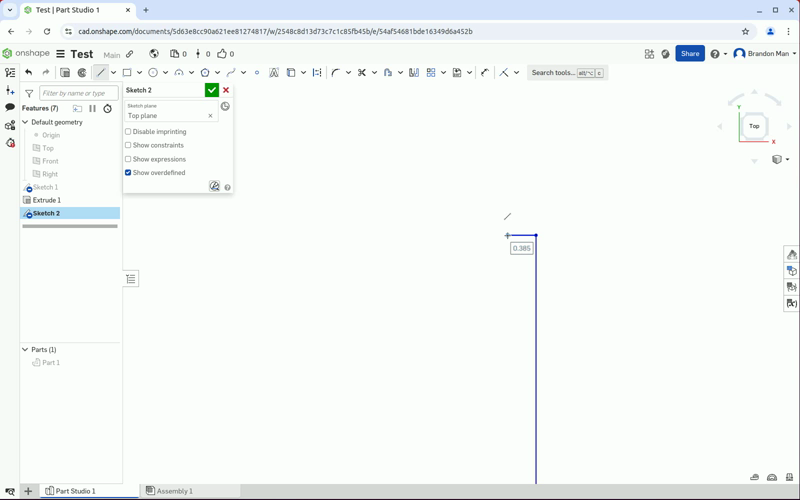
scroll(-6)
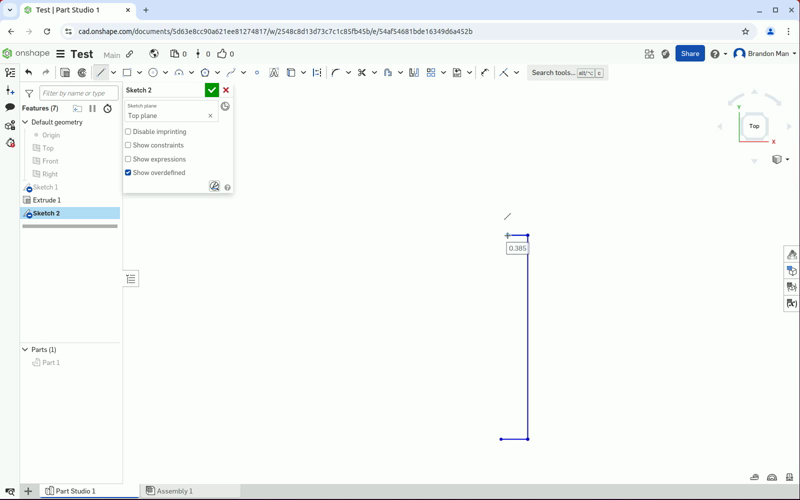
scroll(-6)
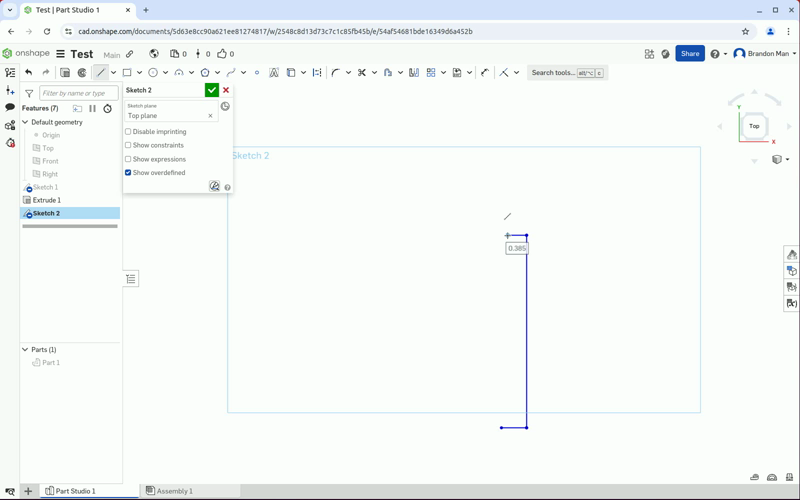
scroll(-6)
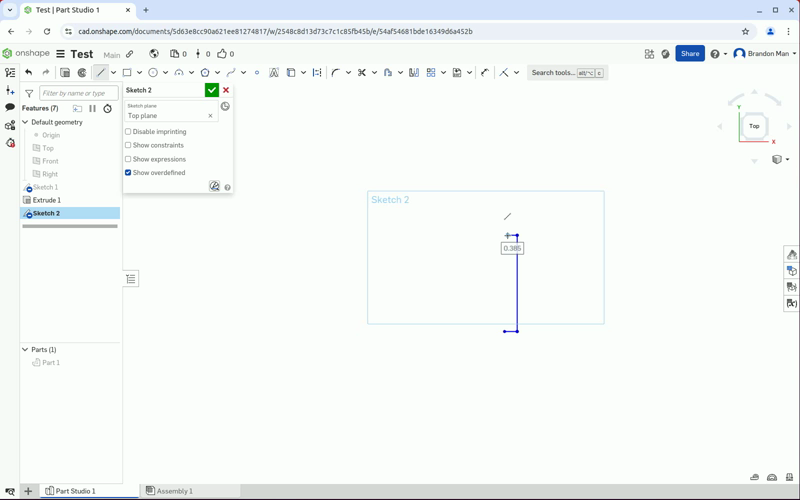
scroll(-6)
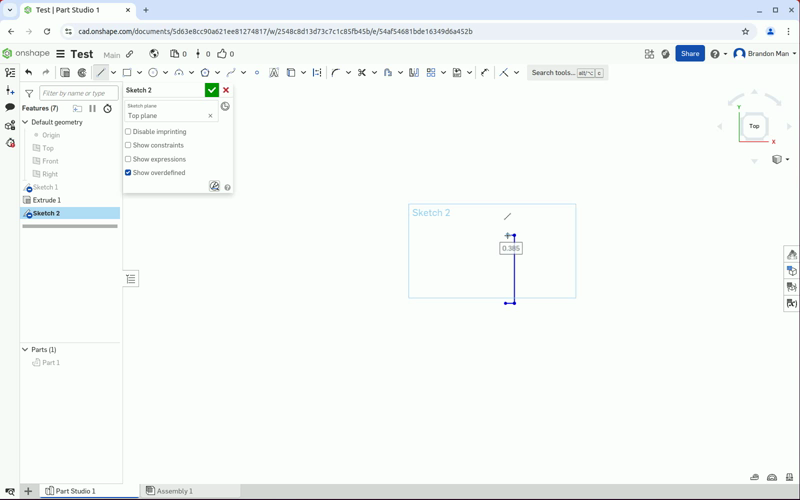
scroll(-6)
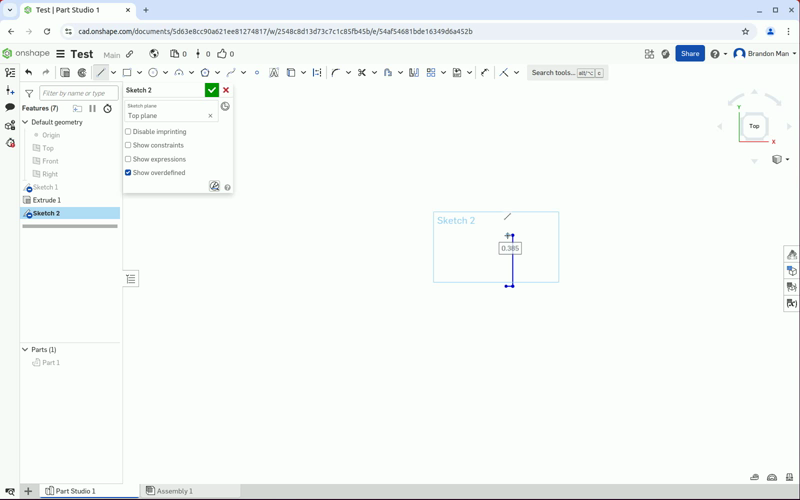
scroll(-6)
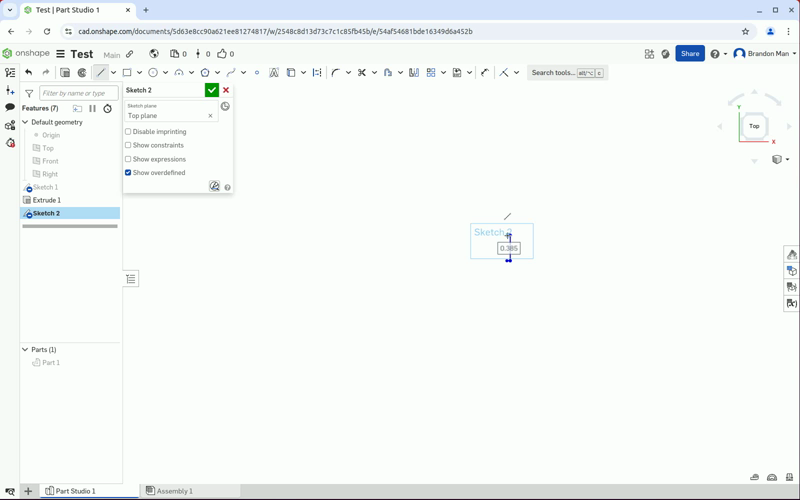
key_up(shift)
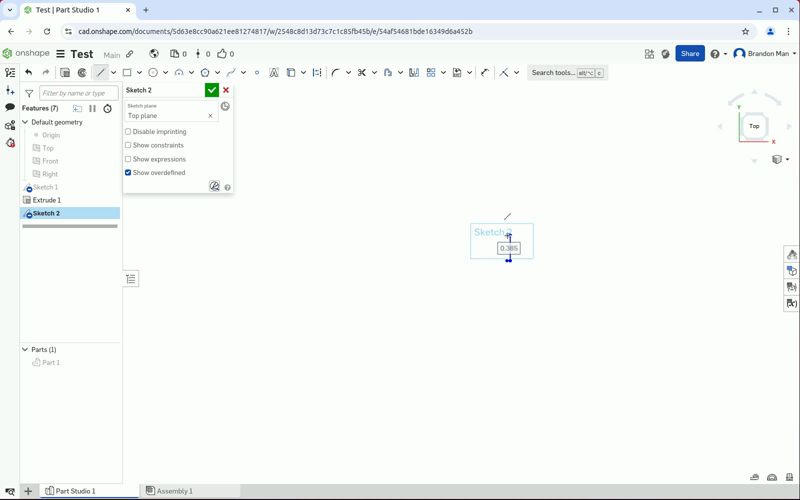
mouse_move(537, 235)
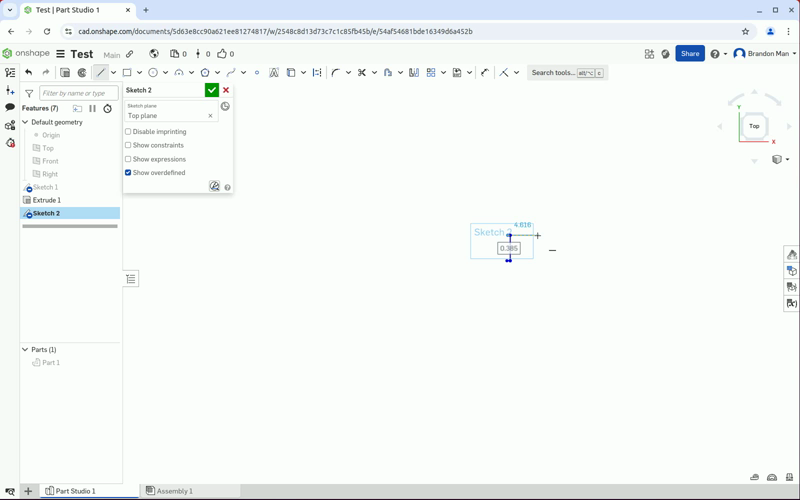
key_down(shift)
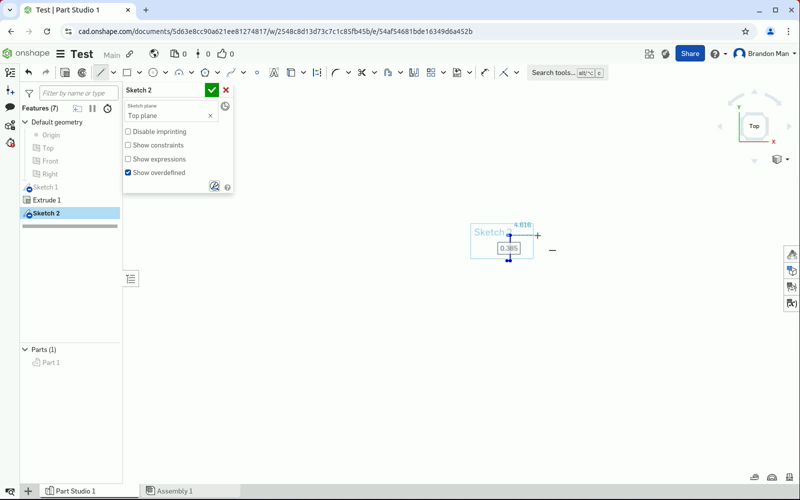
mouse_move(507, 260)
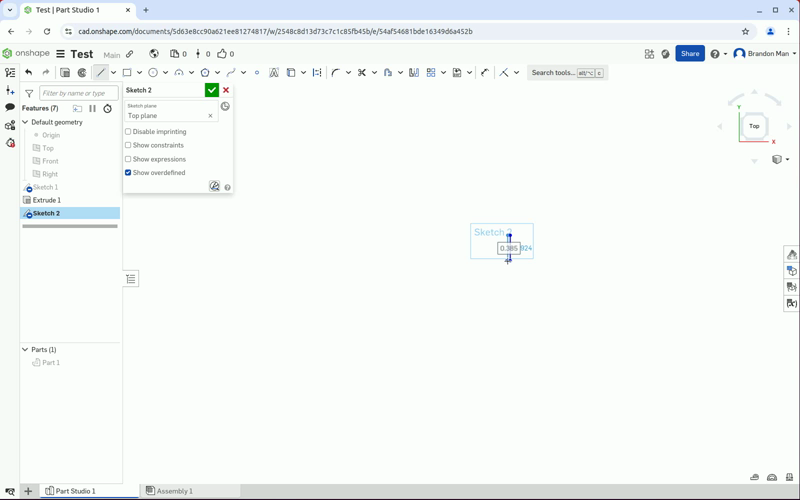
scroll(6)
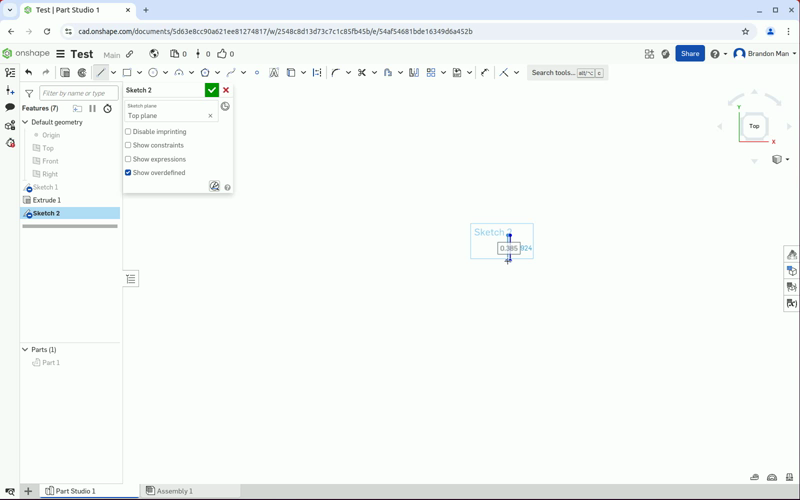
scroll(6)
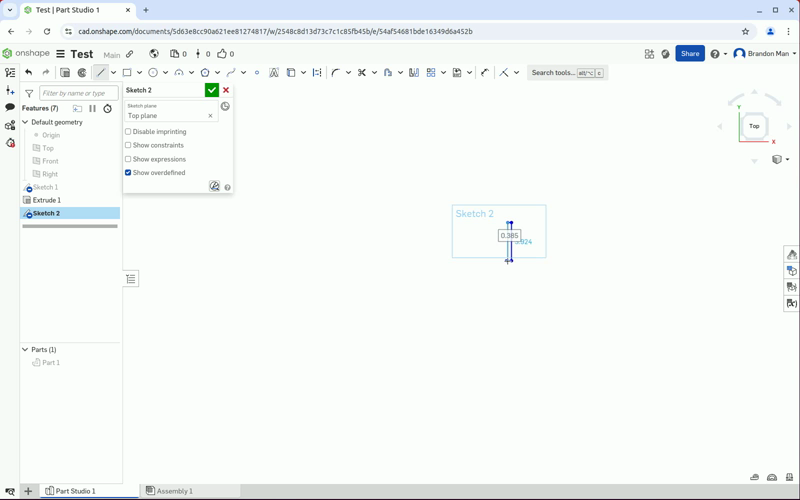
scroll(6)
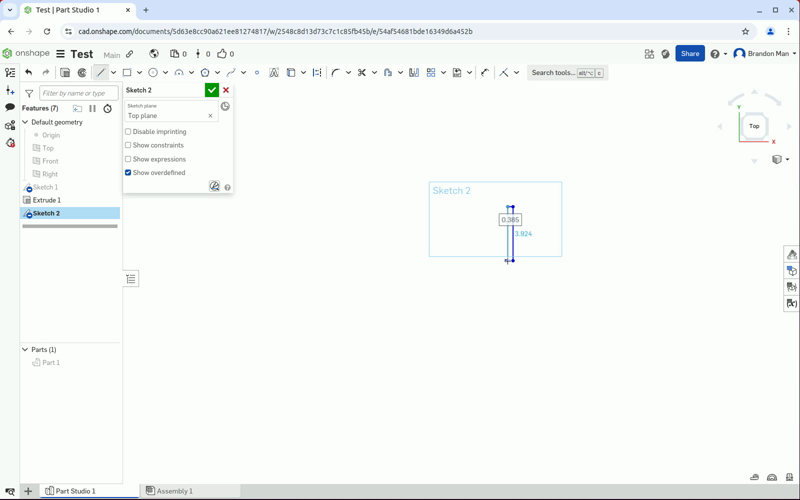
scroll(6)
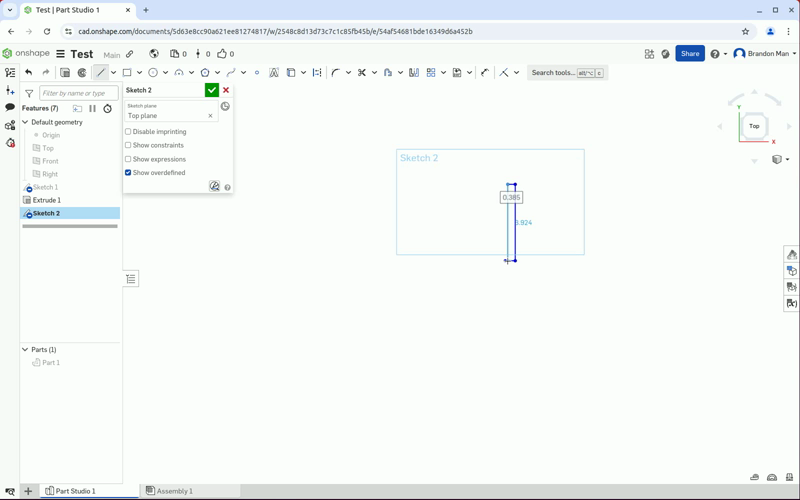
scroll(6)
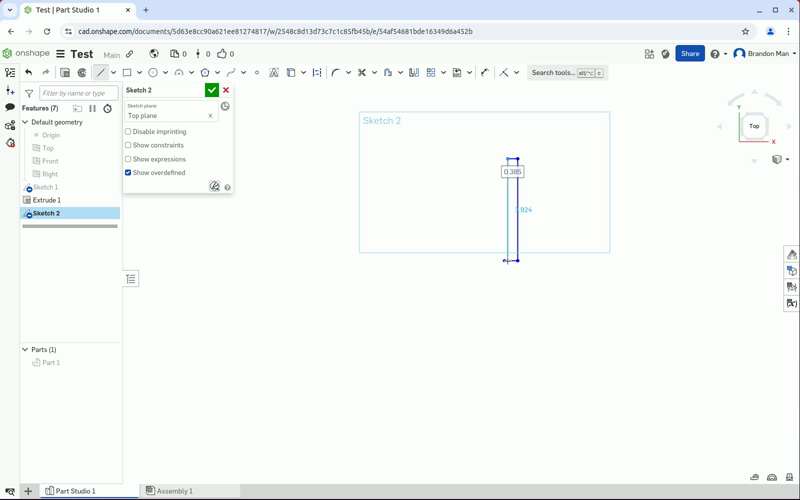
scroll(6)
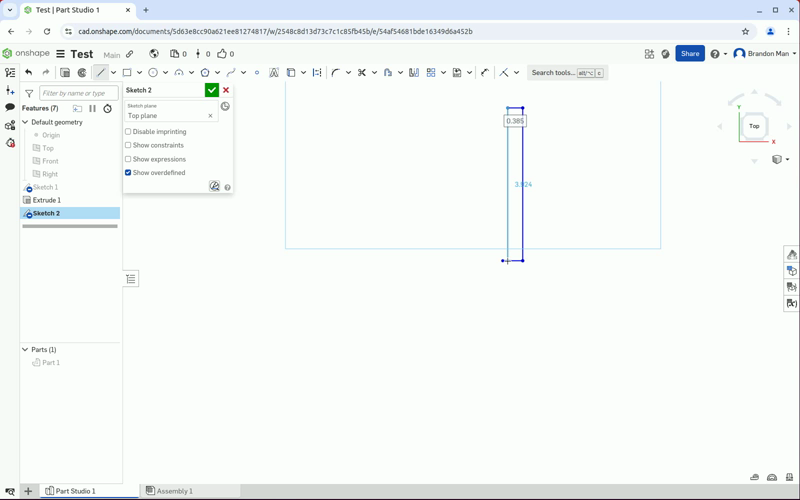
scroll(6)
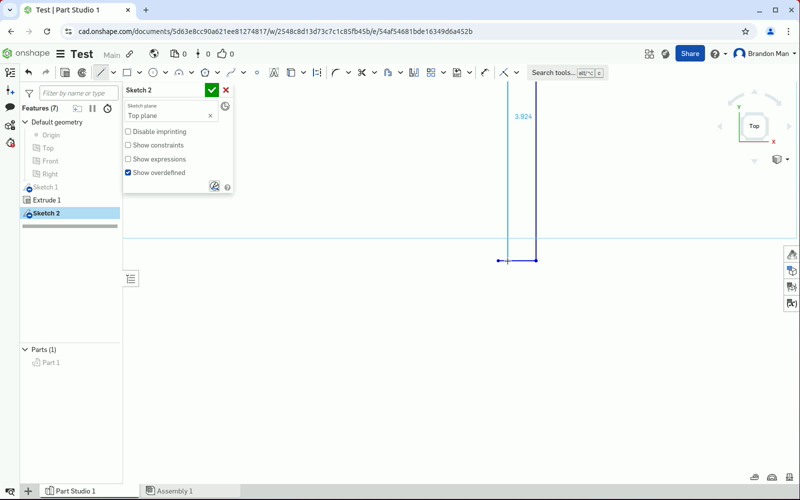
key_up(shift)
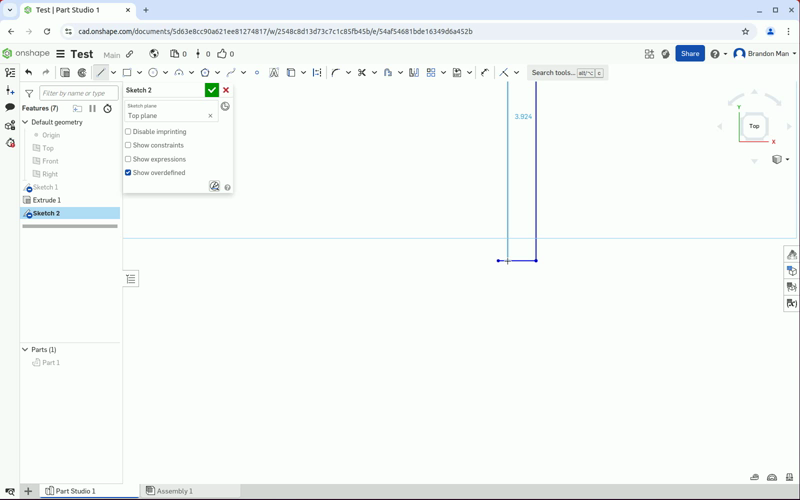
click(507, 260)
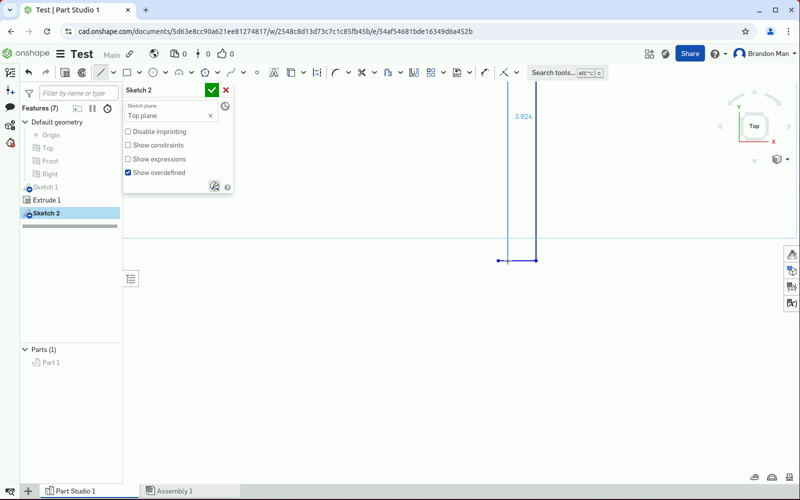
scroll(-6)
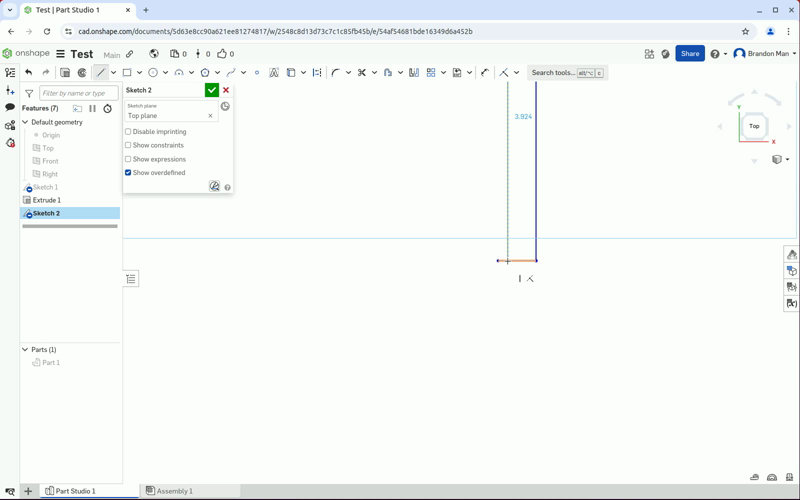
scroll(-6)
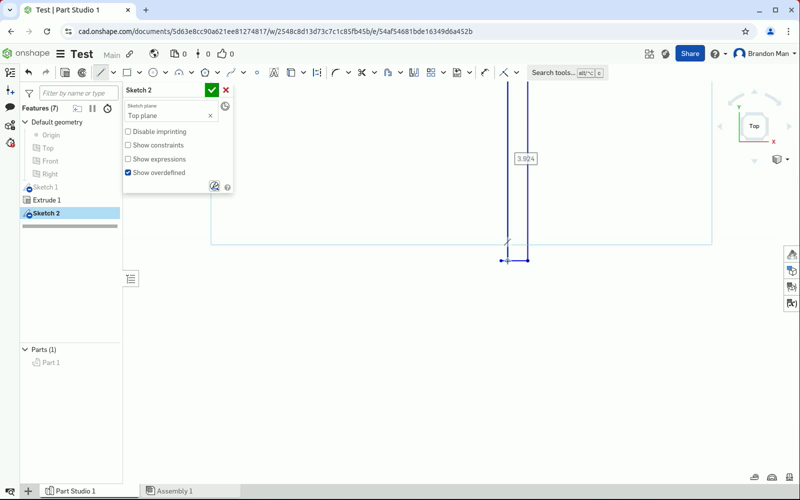
scroll(-6)
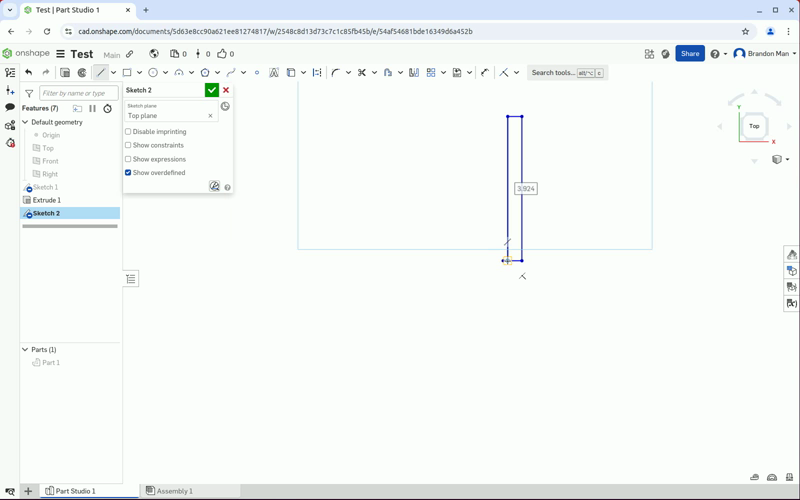
scroll(-6)
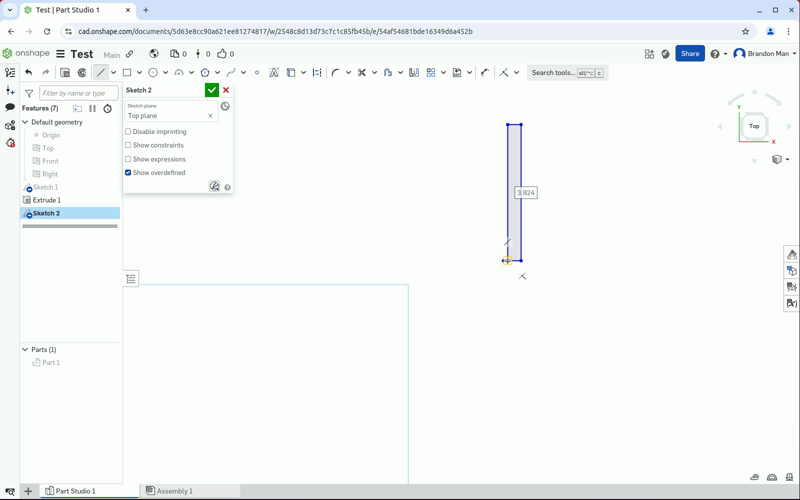
scroll(-6)
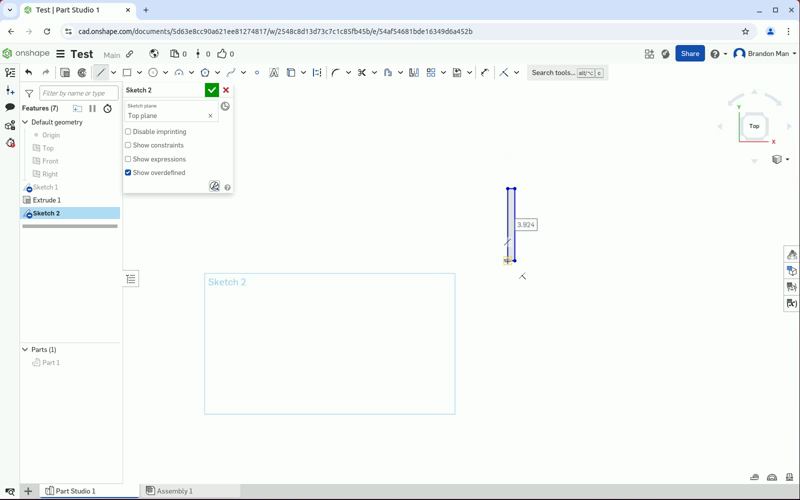
scroll(-6)
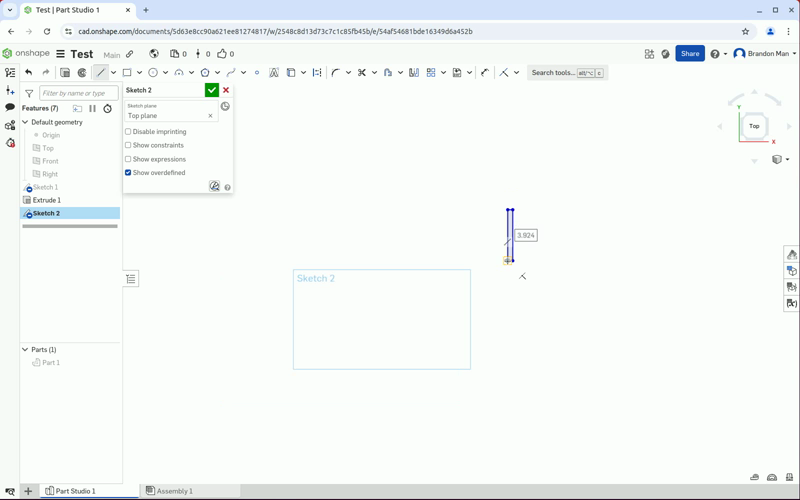
scroll(-6)
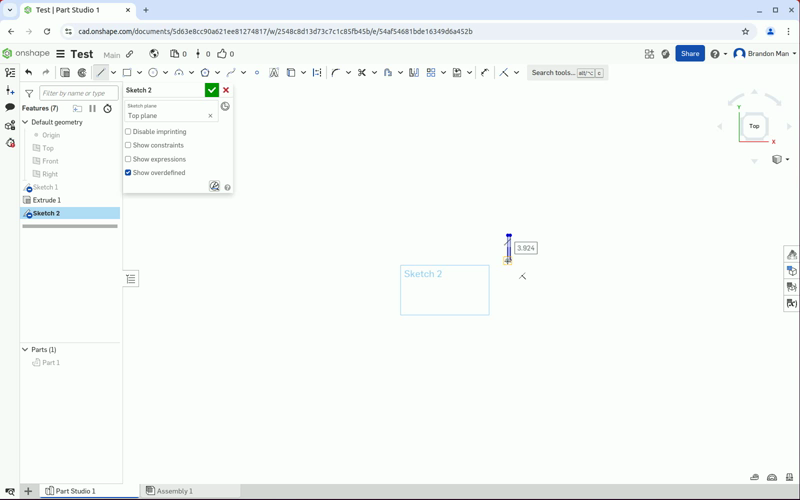
key(esc)
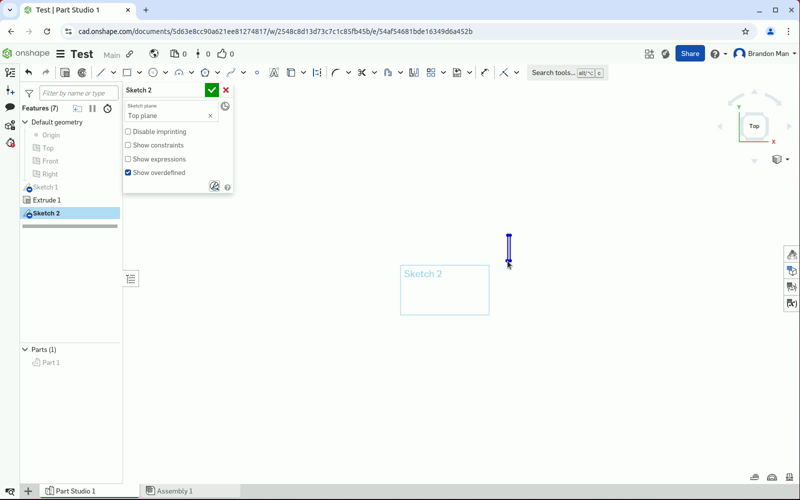
mouse_move(509, 238)
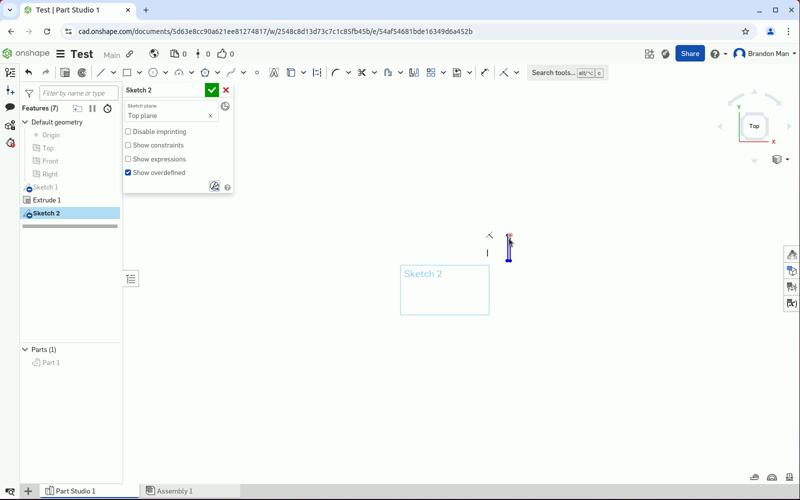
scroll(6)
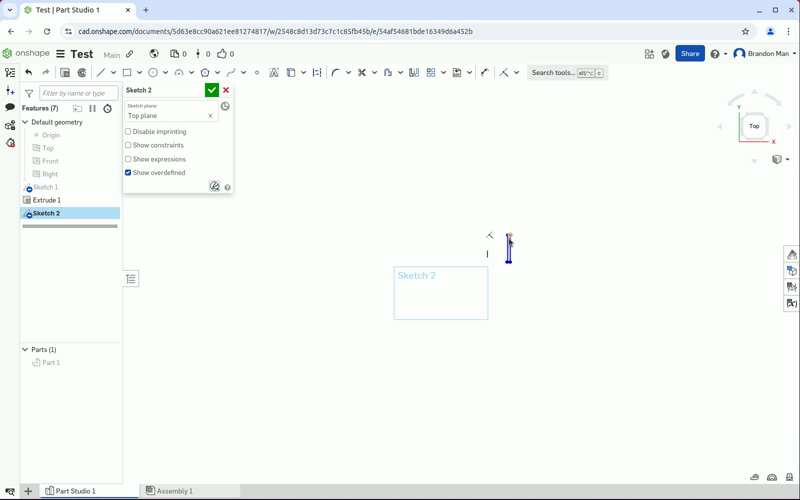
scroll(6)
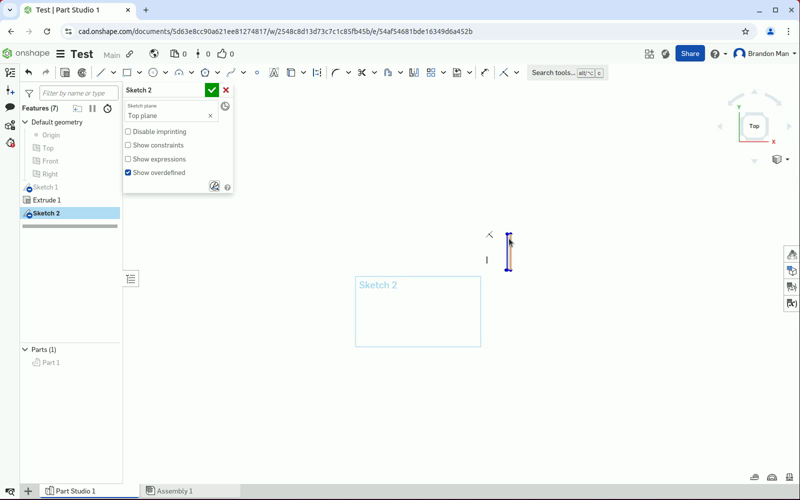
scroll(6)
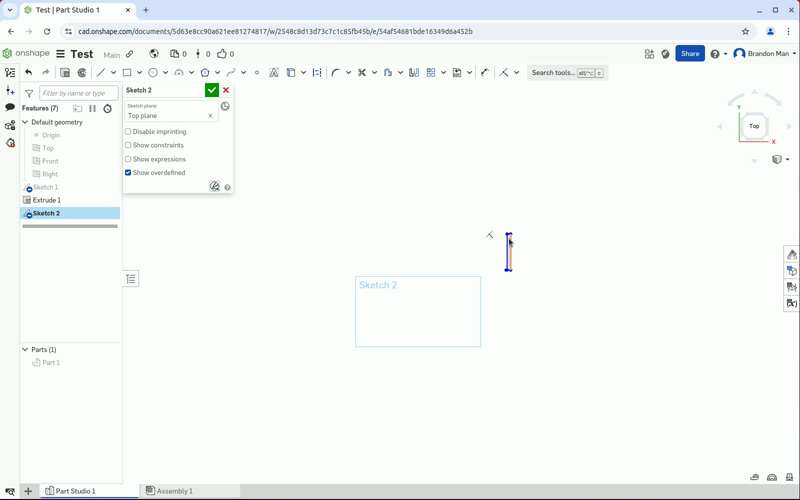
scroll(6)
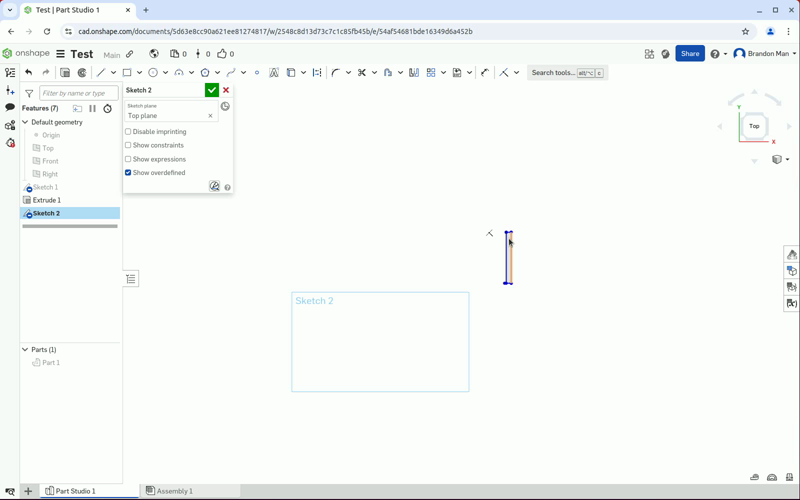
scroll(6)
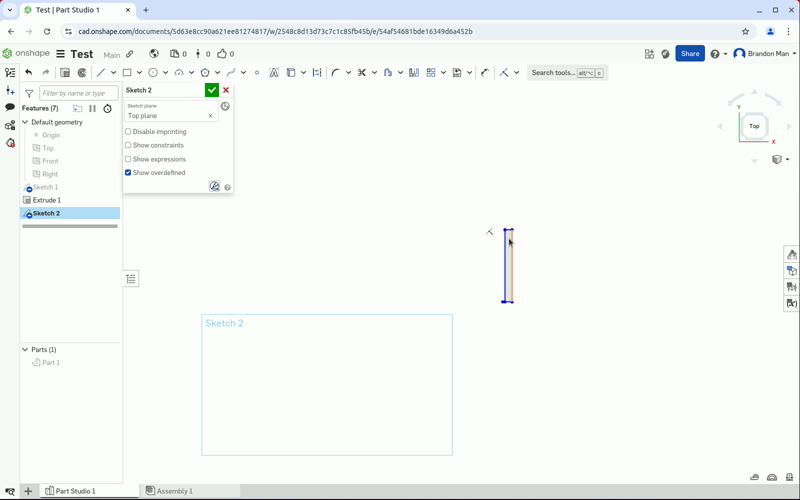
scroll(6)
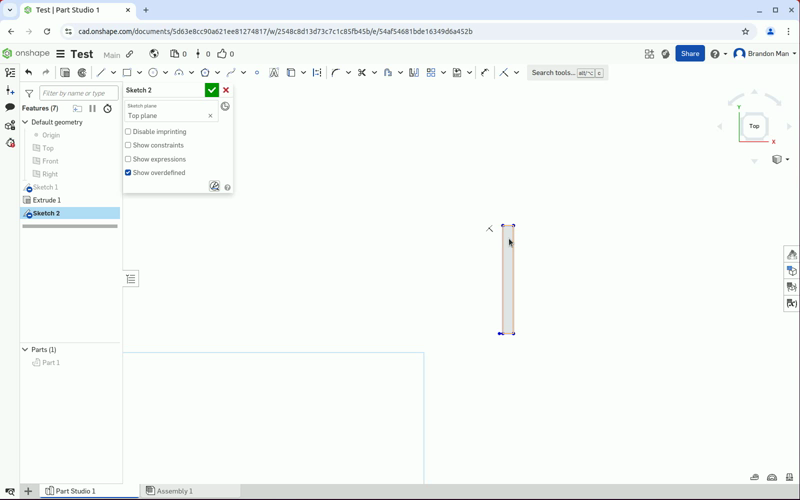
scroll(6)
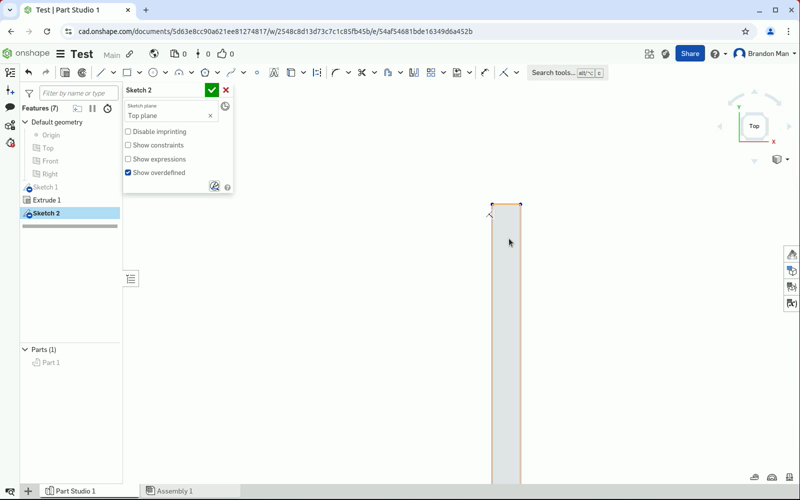
click(509, 238)
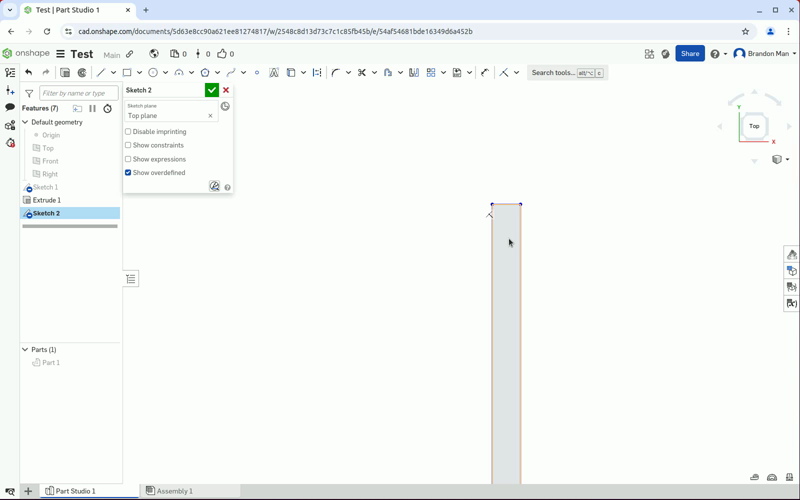
scroll(-6)
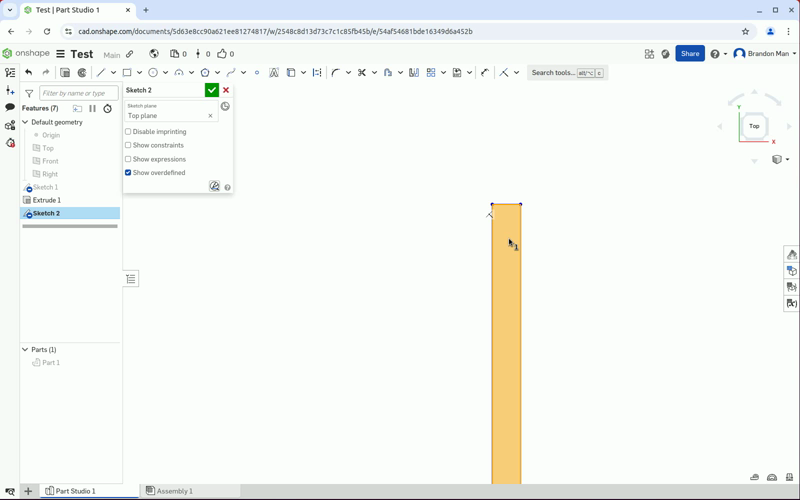
scroll(-6)
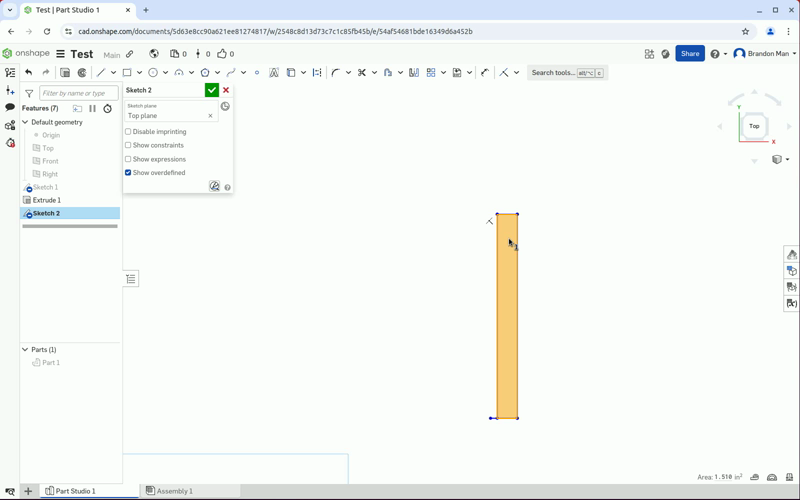
scroll(-6)
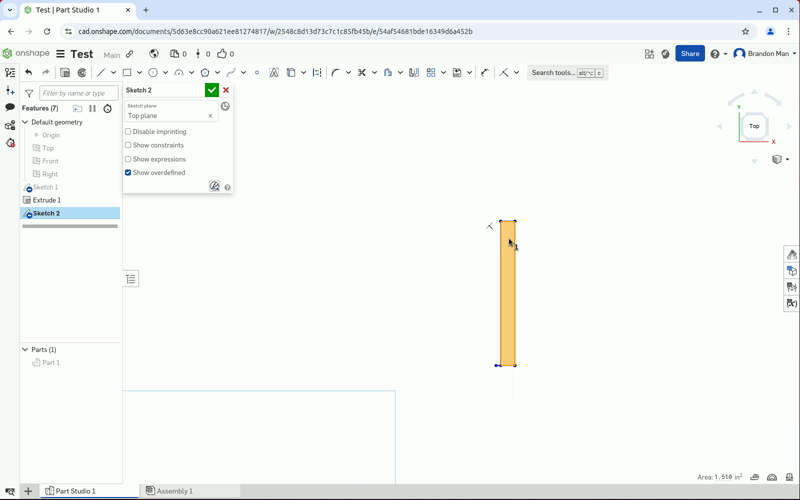
scroll(-6)
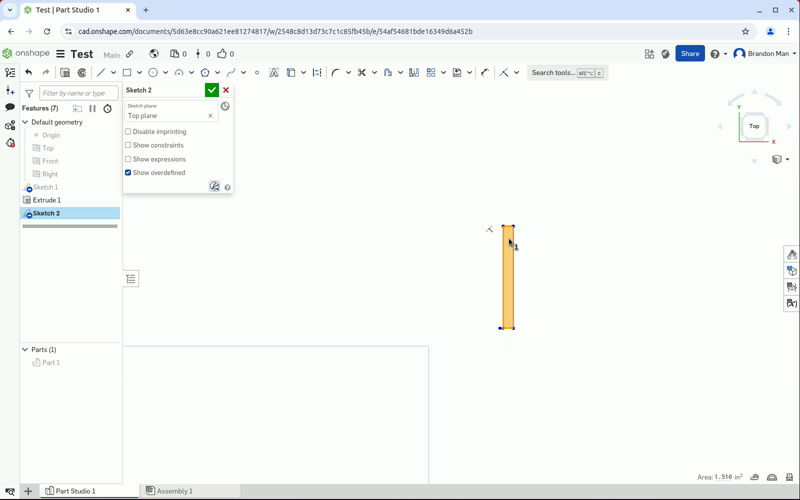
scroll(-6)
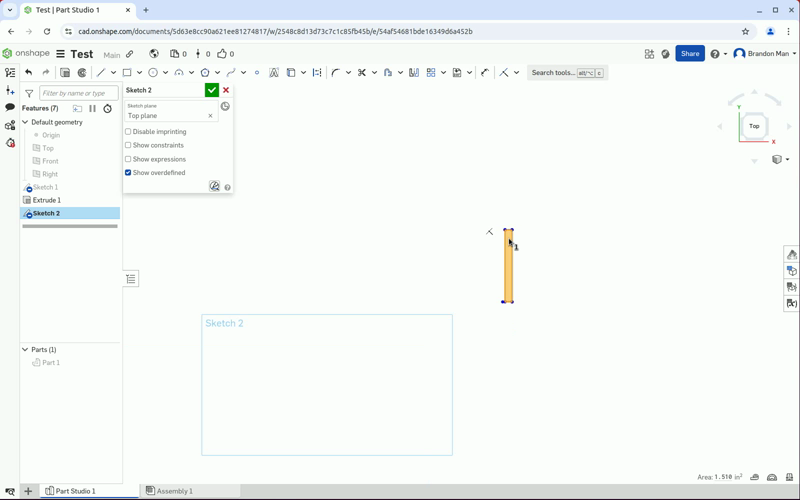
scroll(-6)
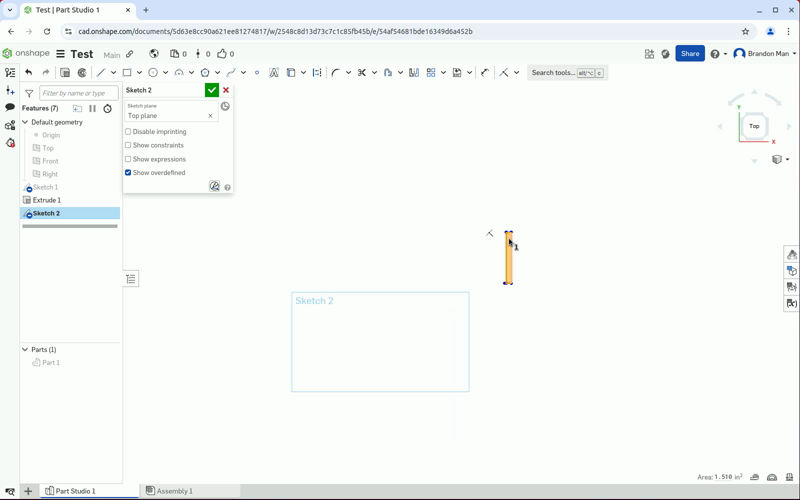
scroll(-6)
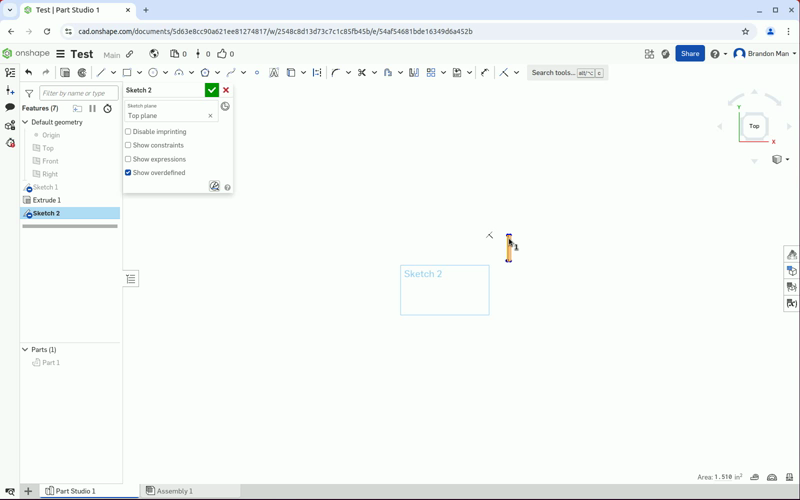
mouse_move(73, 352)
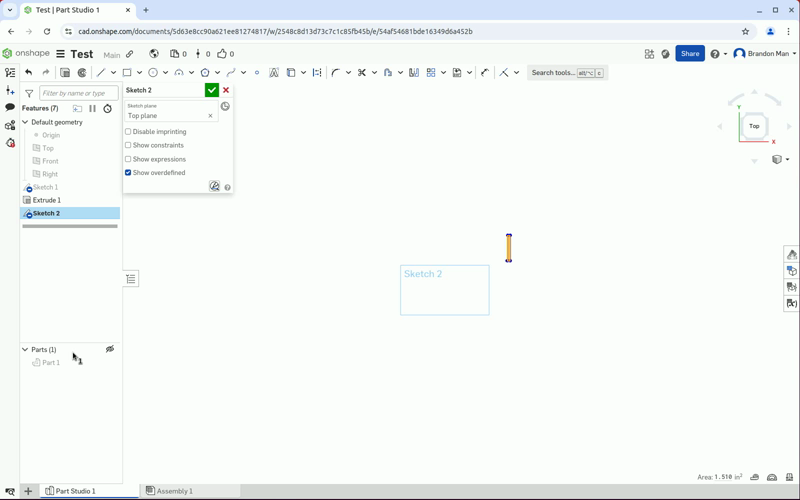
key(shift+y)
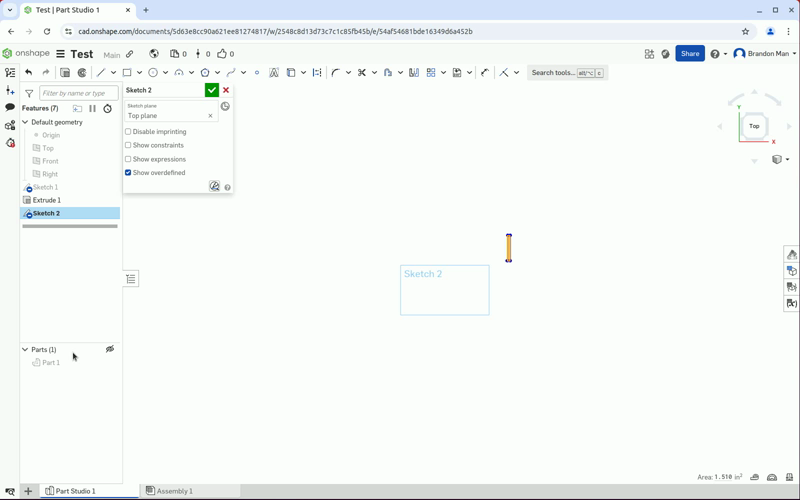
key(shift+e)
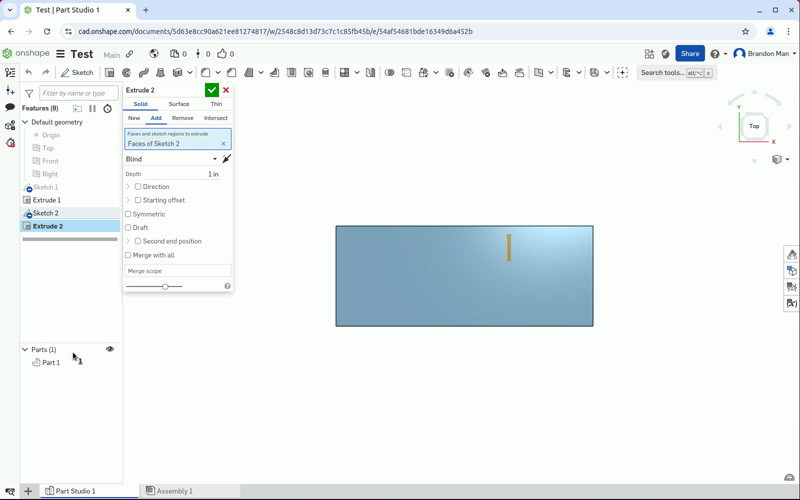
mouse_move(143, 106)
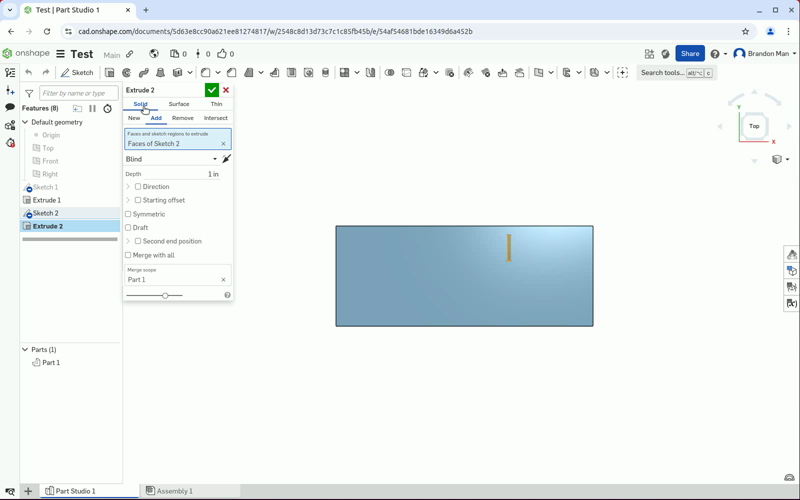
click(143, 106)
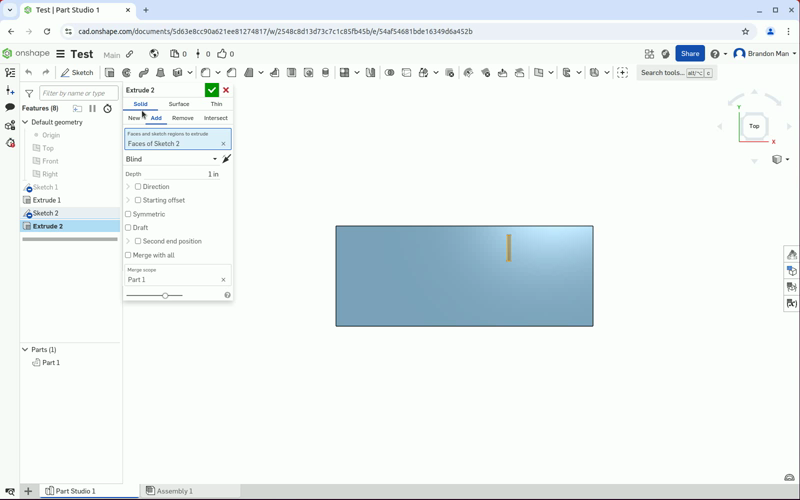
mouse_move(137, 120)
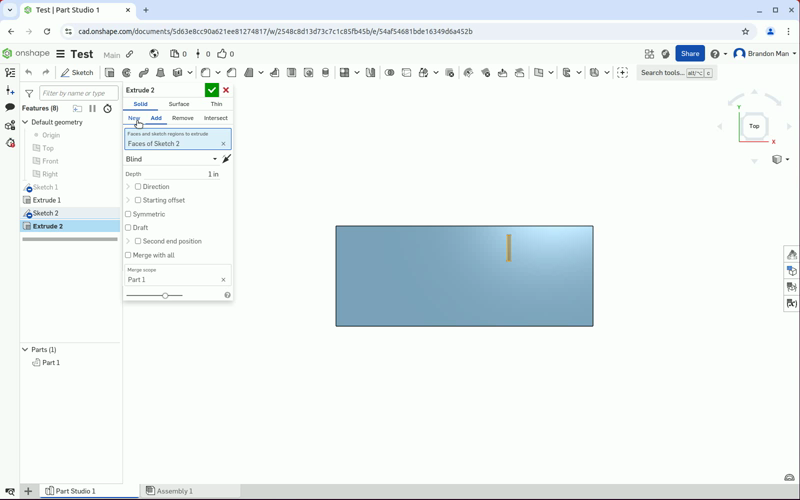
click(137, 120)
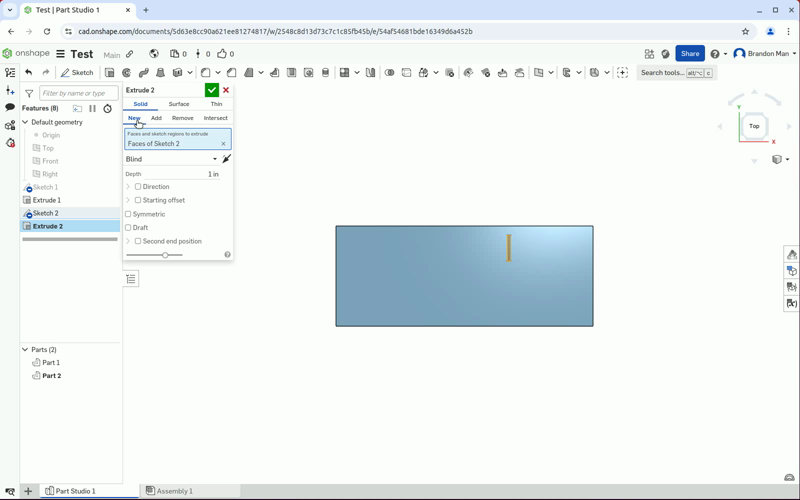
key(tab, 4)
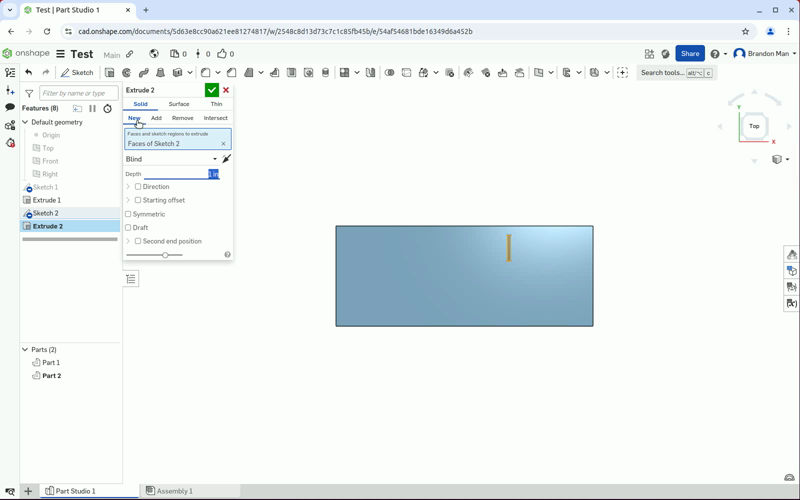
text(-17.572)
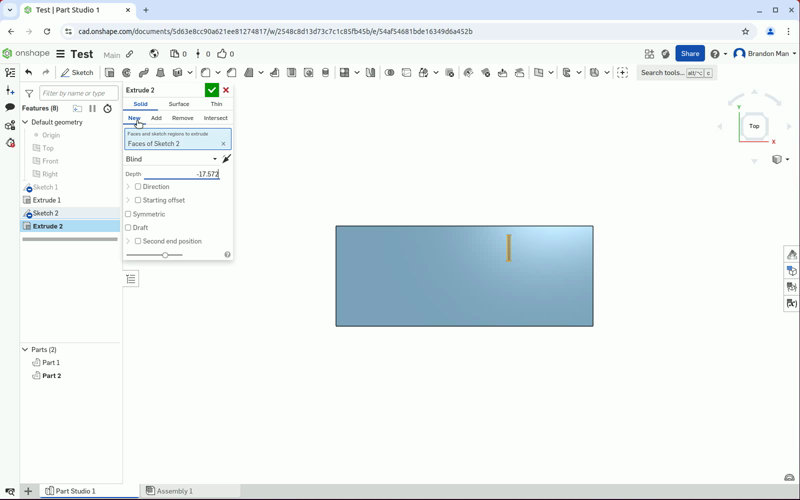
key(enter)
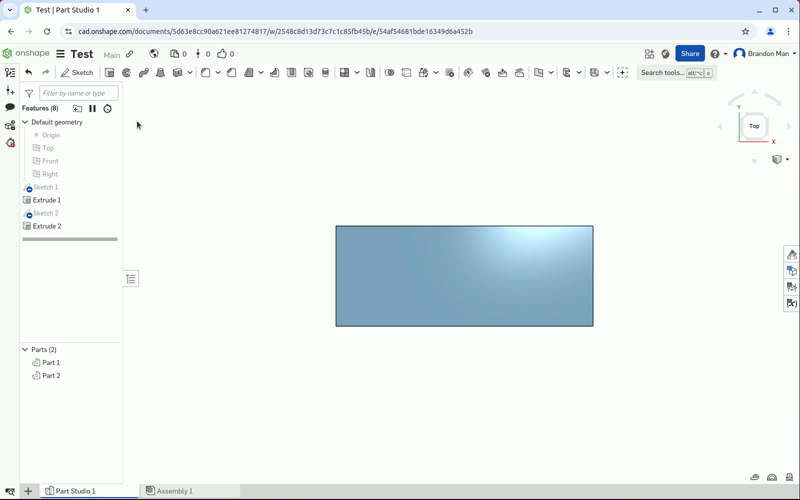
key(shift+h)
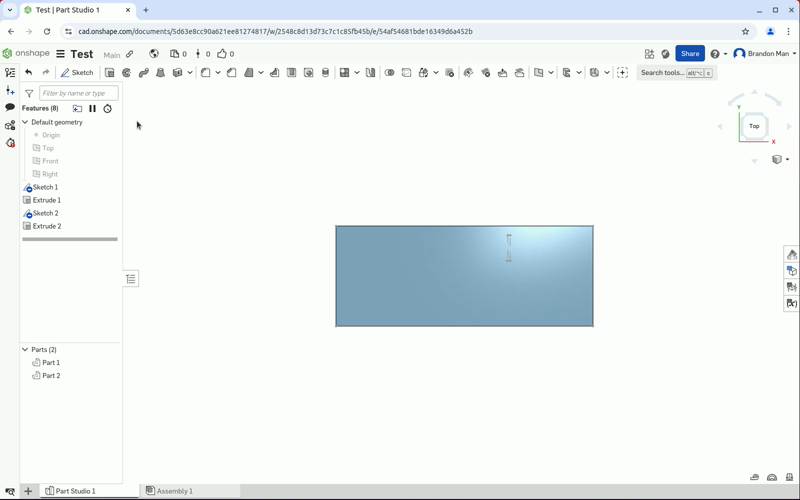
key(shift+h)
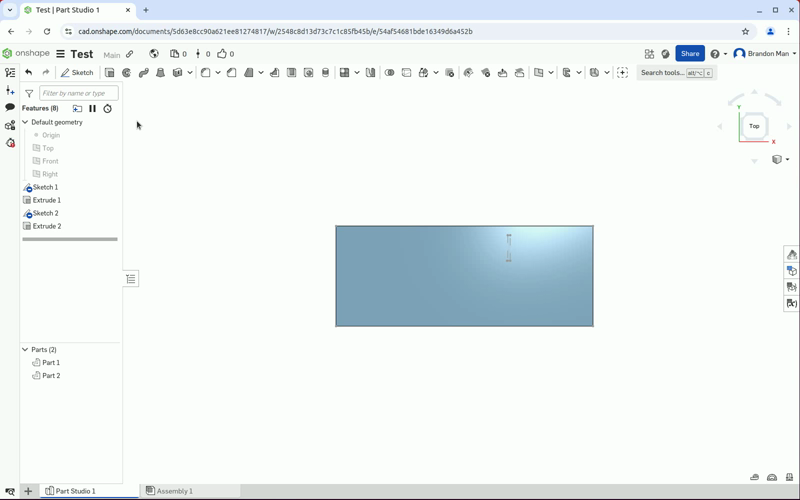
key(shift+7)
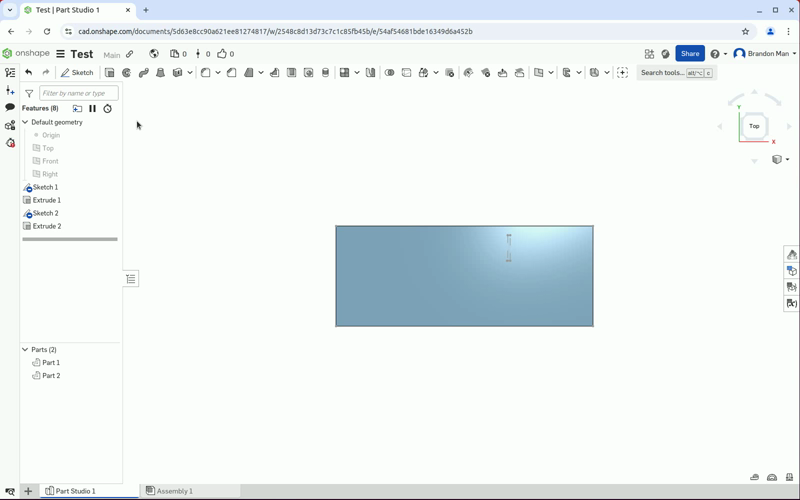
key(up, 3)
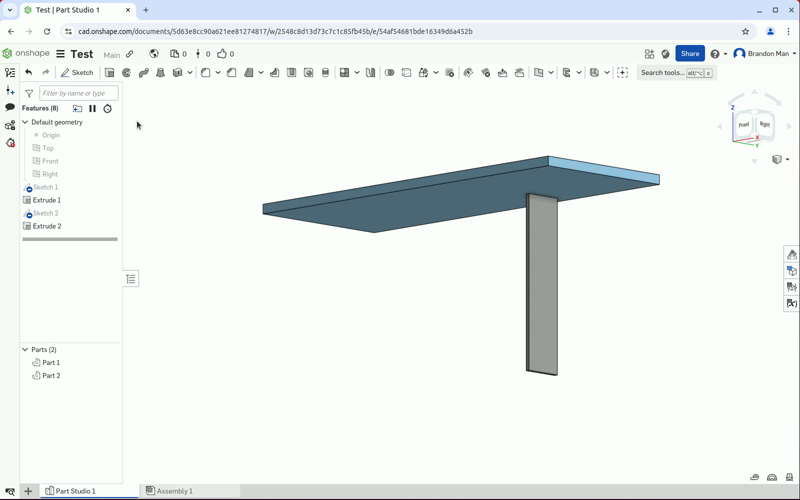
key(left, 3)
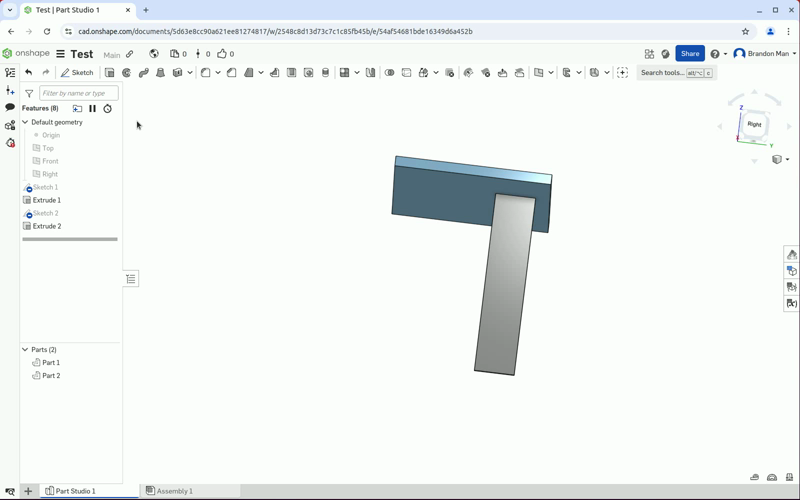
key(right, 3)
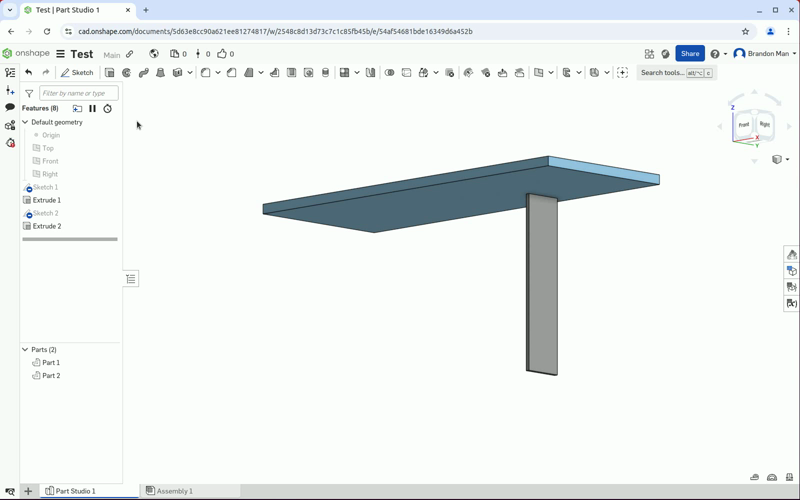
key(down, 3)
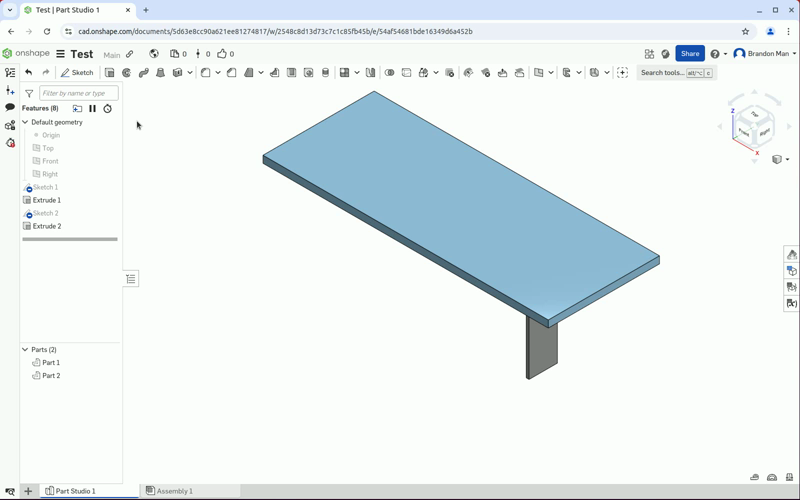
mouse_move(73, 189)
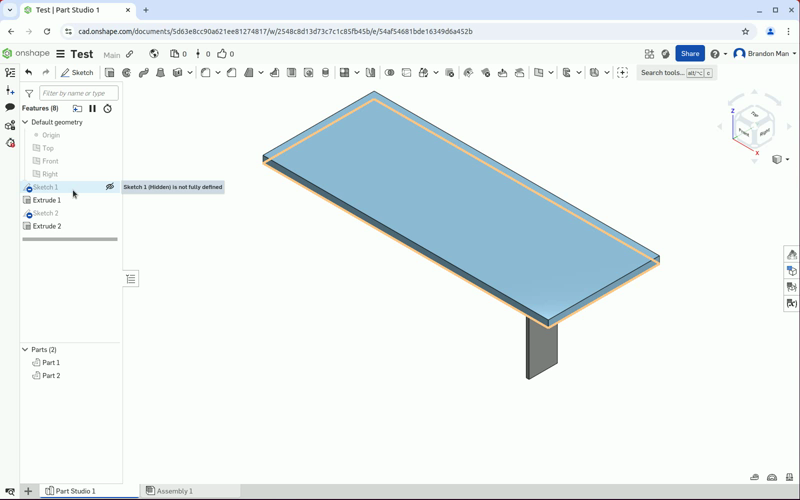
click(73, 189)